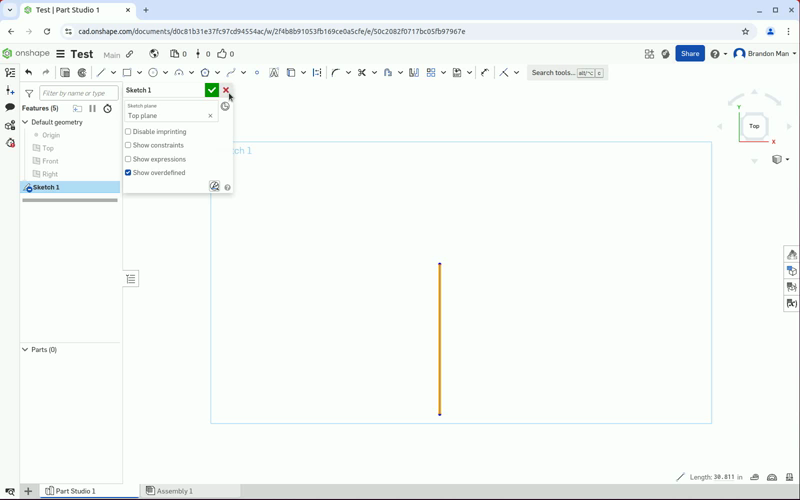
key(shift+h)
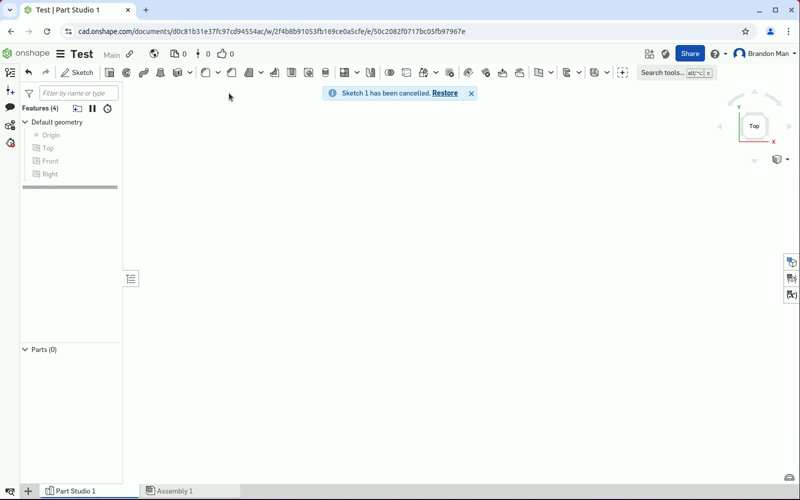
mouse_move(73, 352)
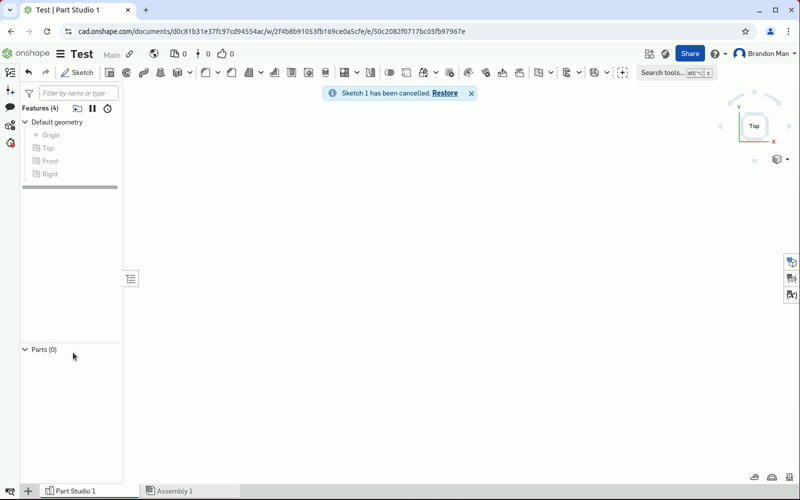
key(y)
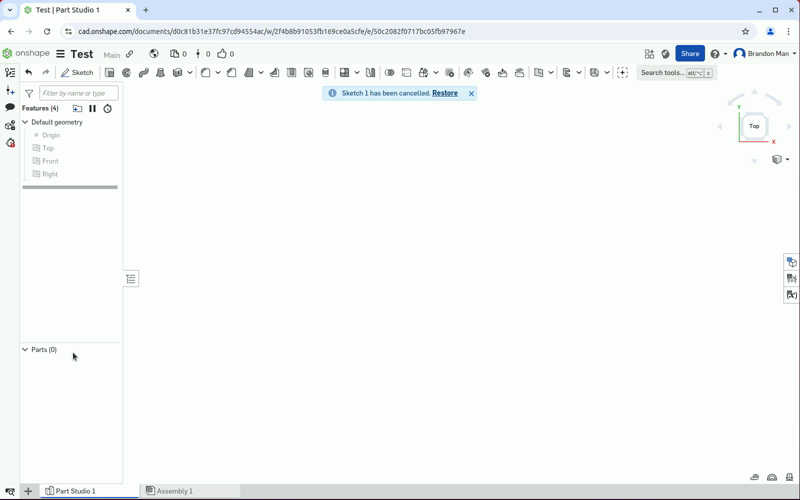
key(shift+p)
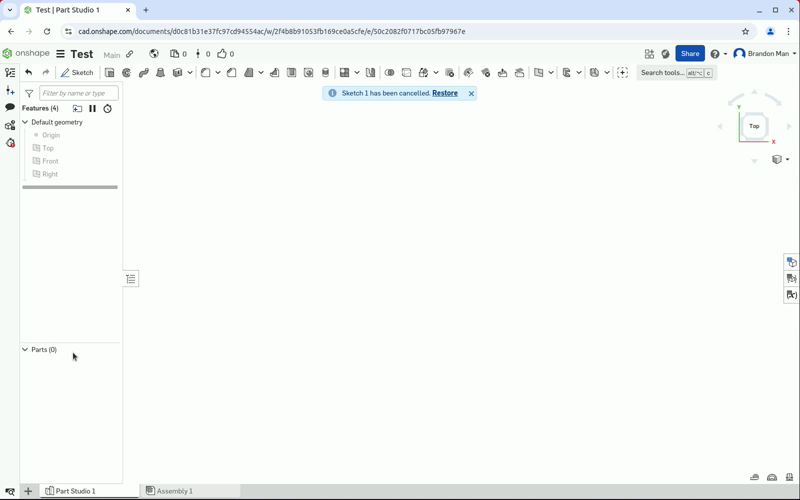
key(space)
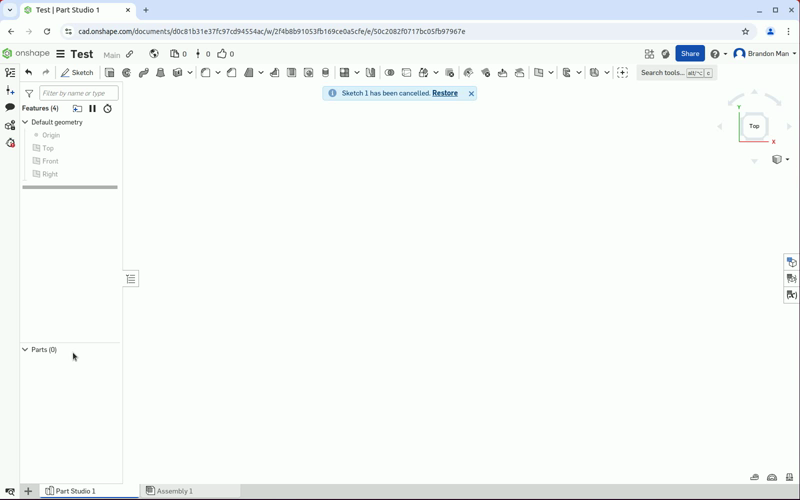
key_down(shift)
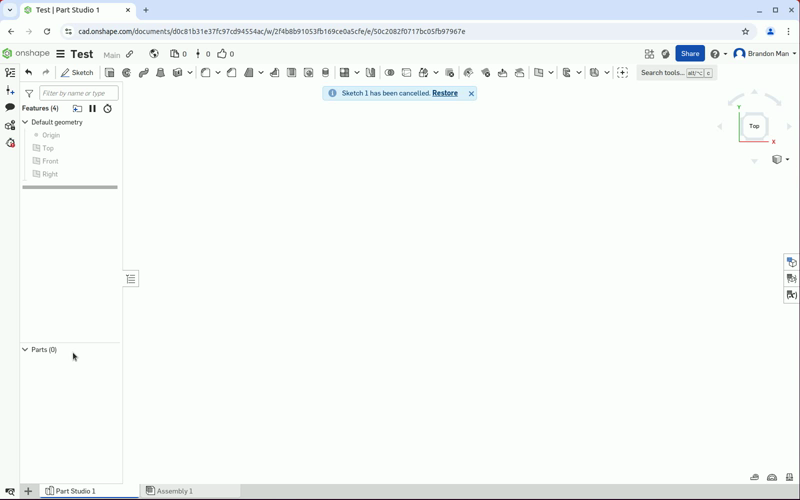
key(up)
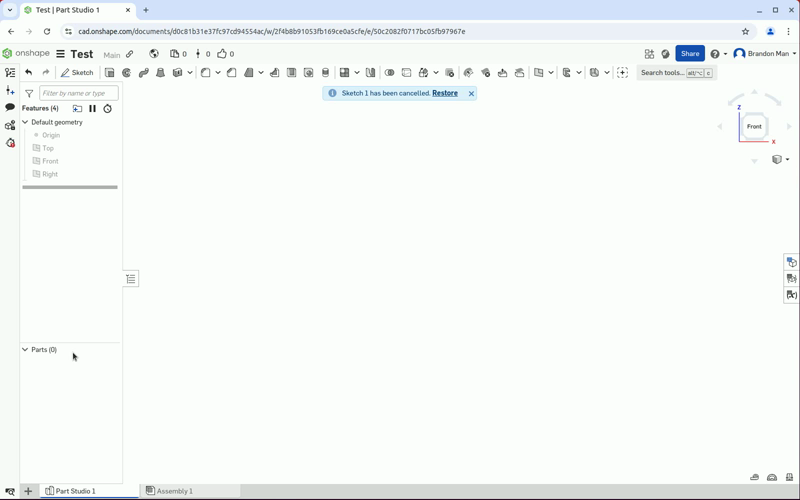
key_up(shift)
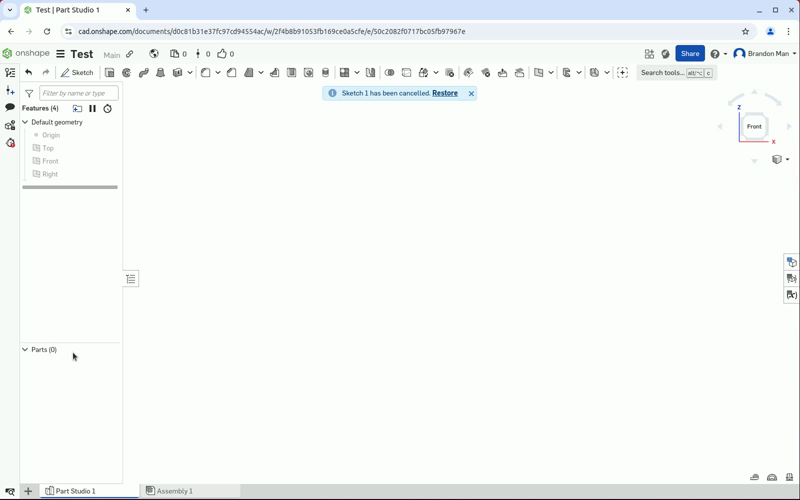
mouse_move(73, 352)
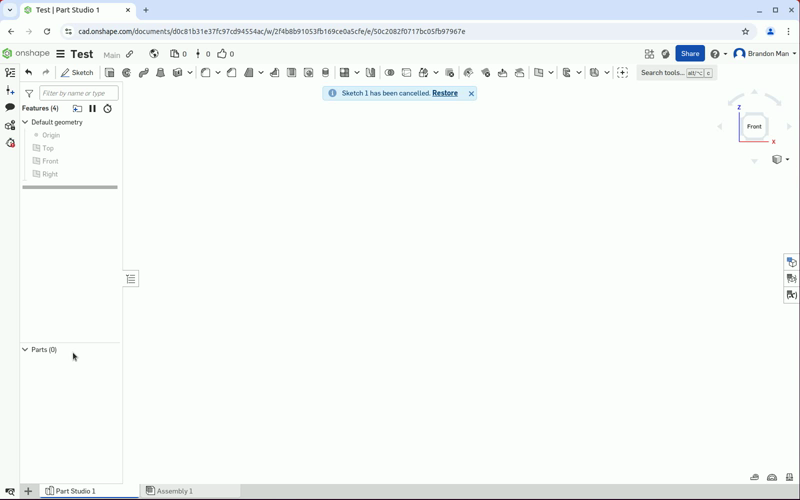
key(shift+y)
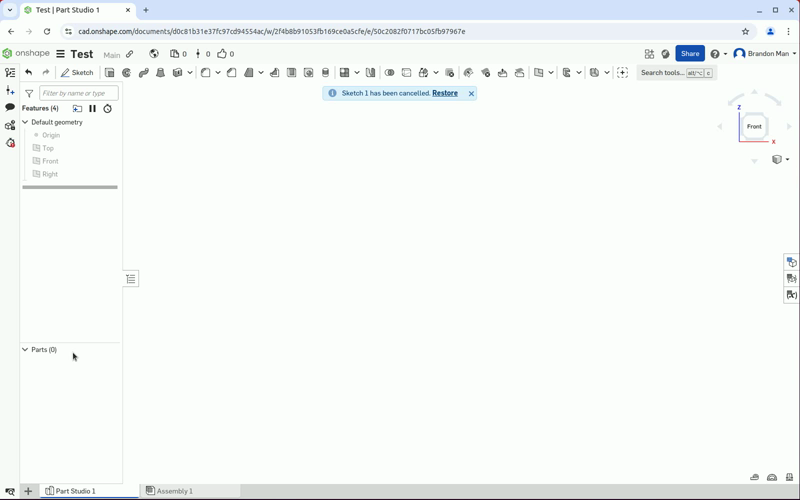
key(shift+s)
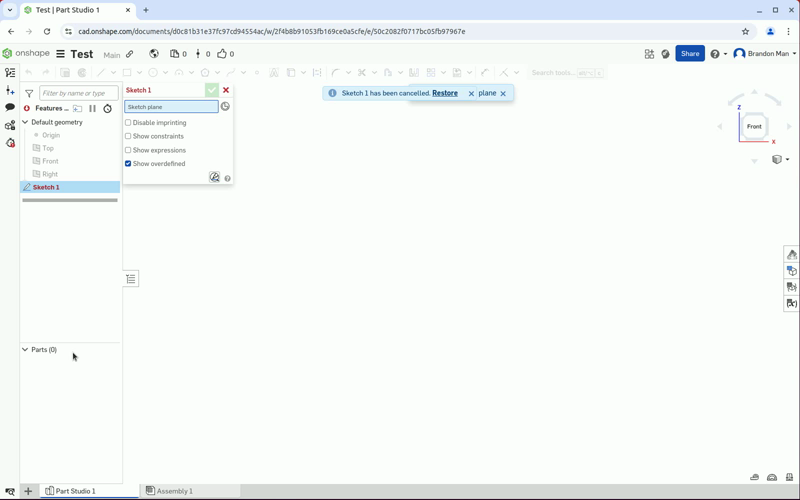
mouse_move(73, 163)
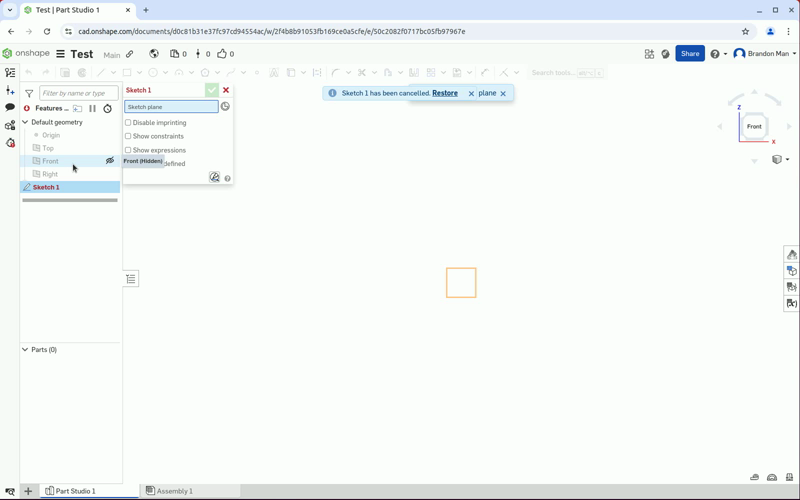
click(73, 163)
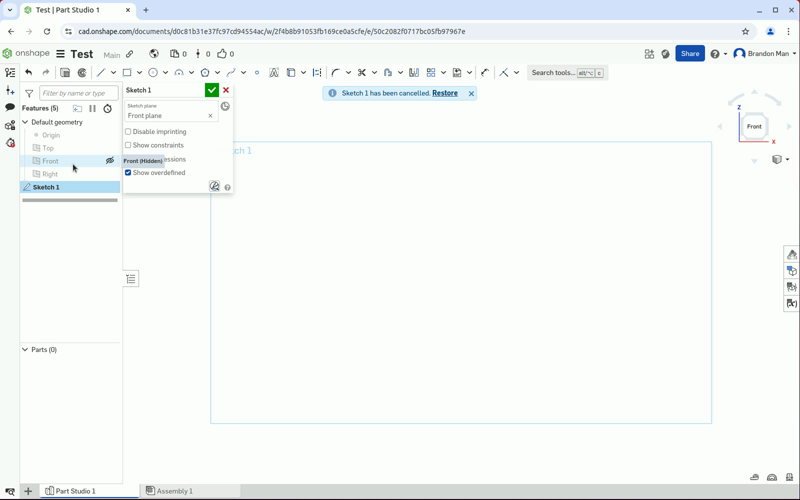
mouse_move(73, 352)
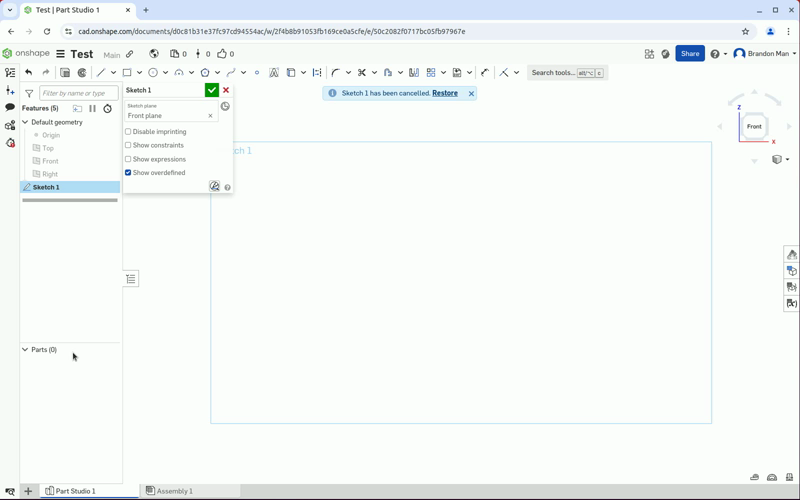
key(y)
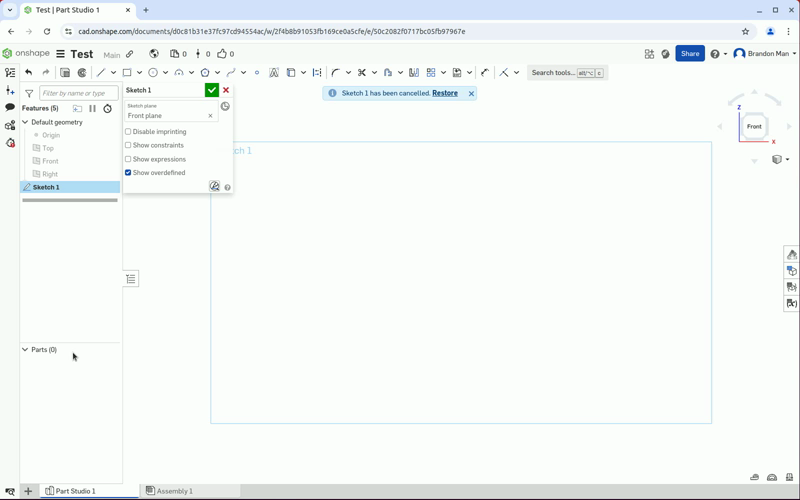
key(l)
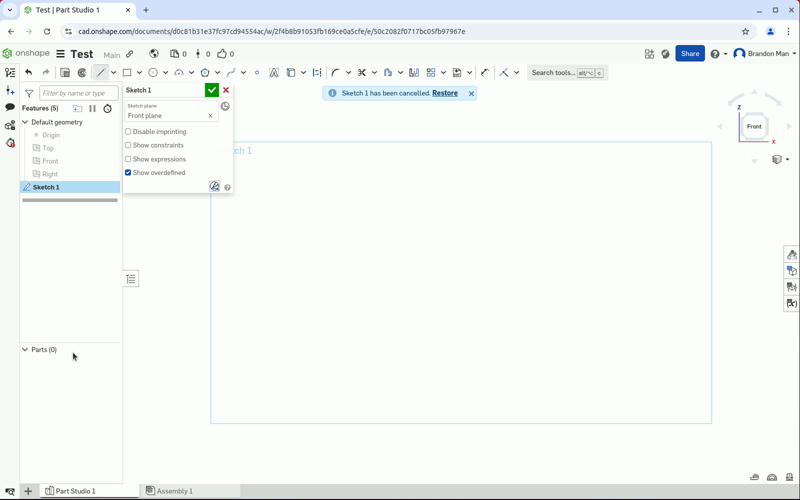
key_down(shift)
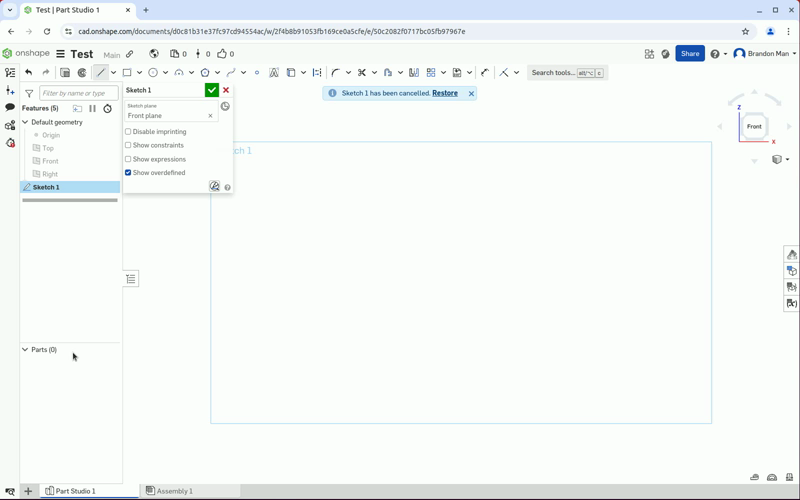
mouse_move(348, 351)
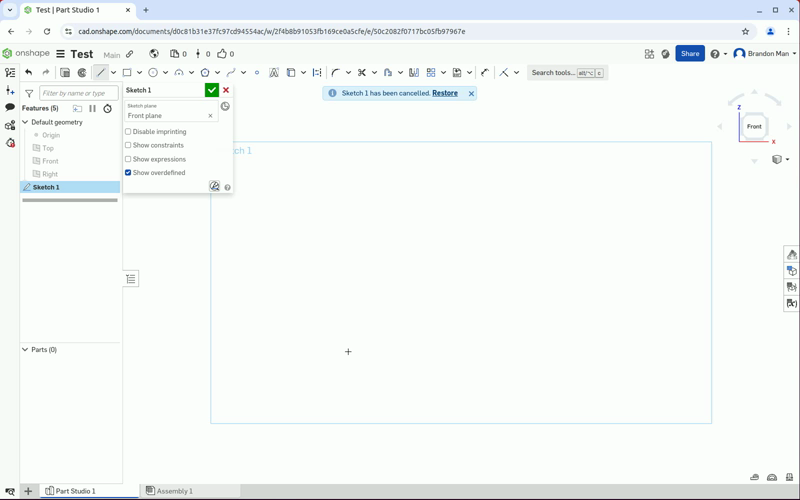
click(348, 351)
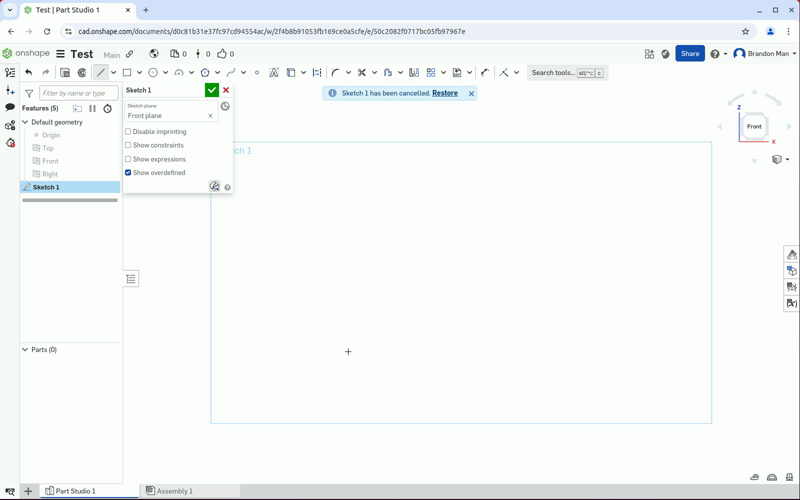
key_up(shift)
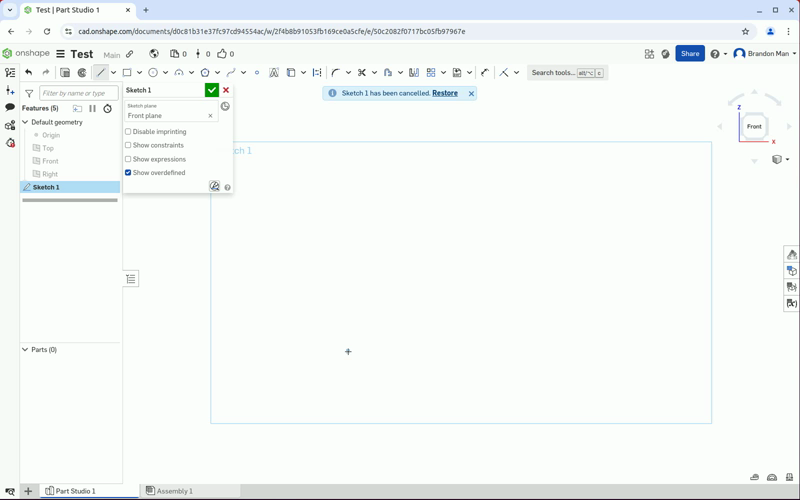
key_down(shift)
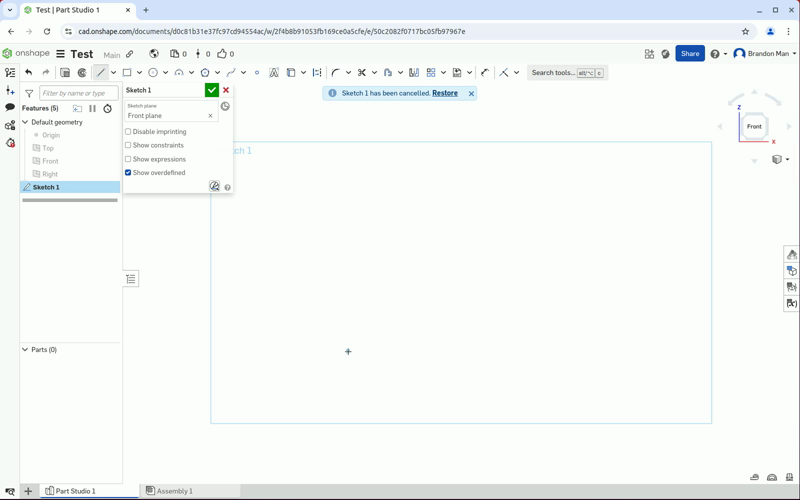
mouse_move(564, 351)
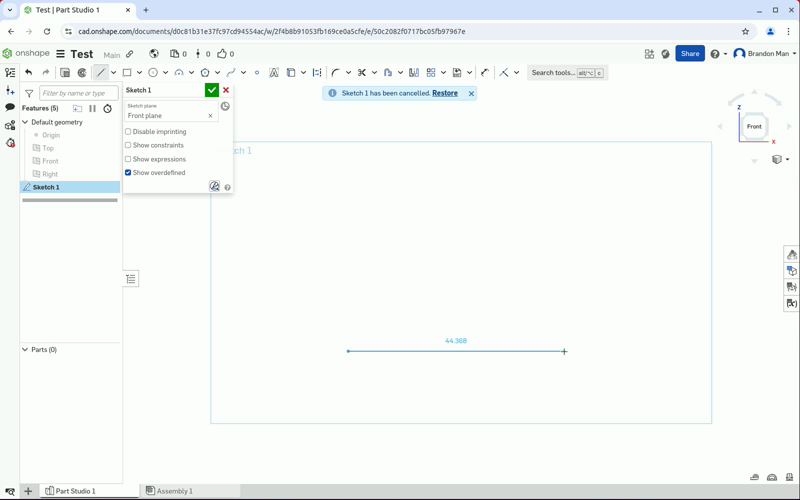
click(564, 351)
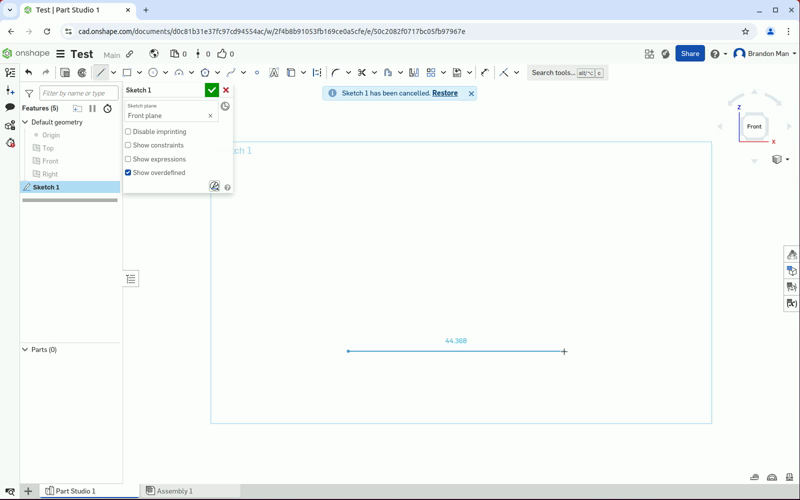
key_up(shift)
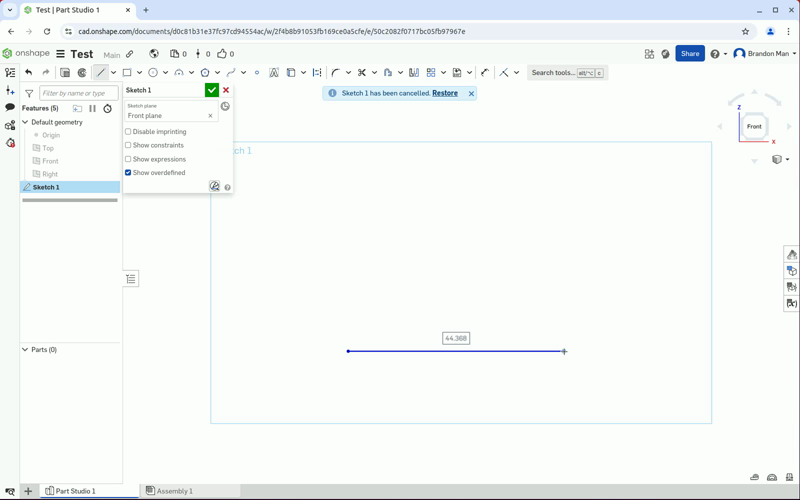
key_down(shift)
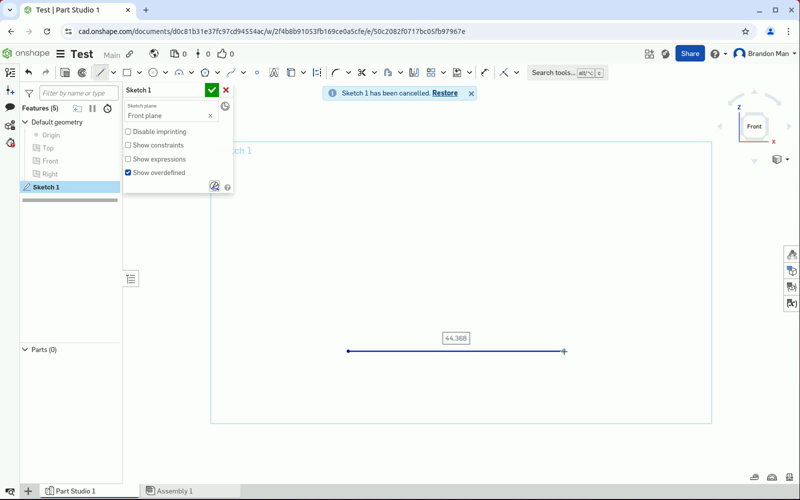
mouse_move(564, 232)
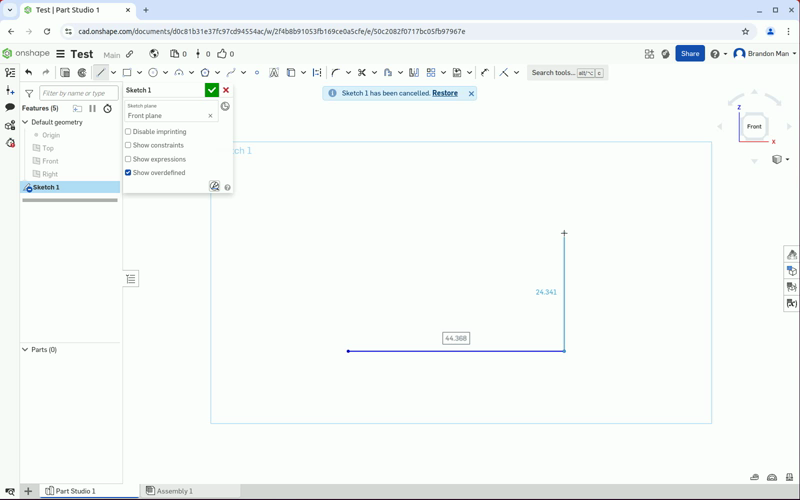
click(564, 232)
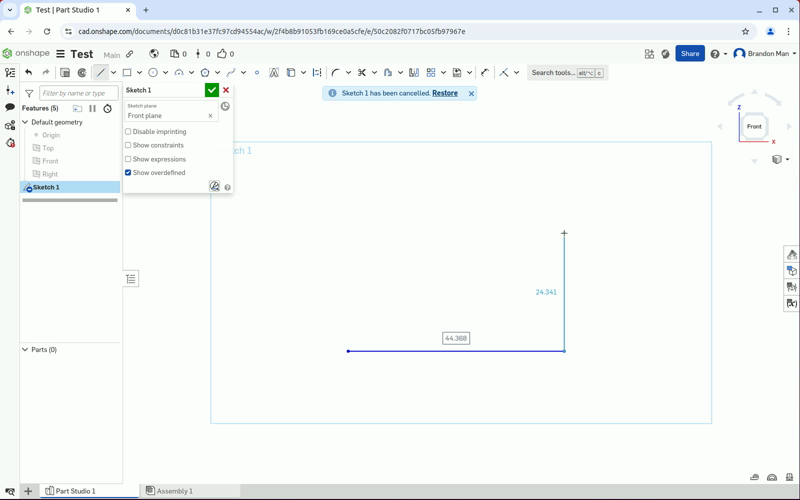
key_up(shift)
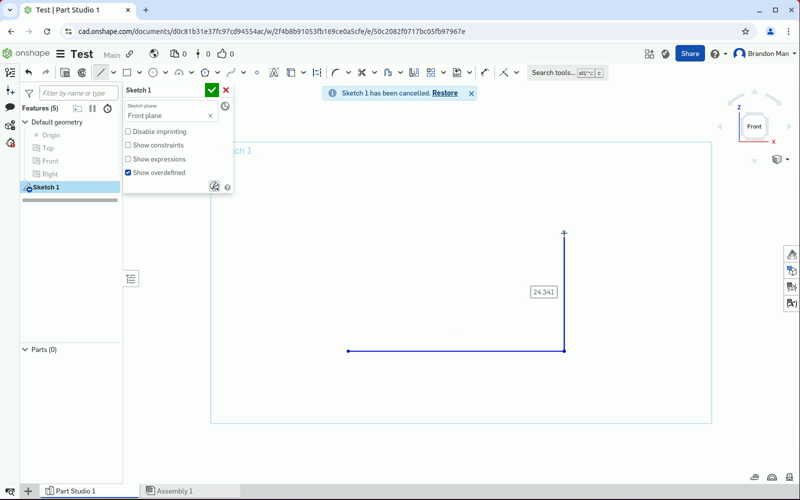
key_down(shift)
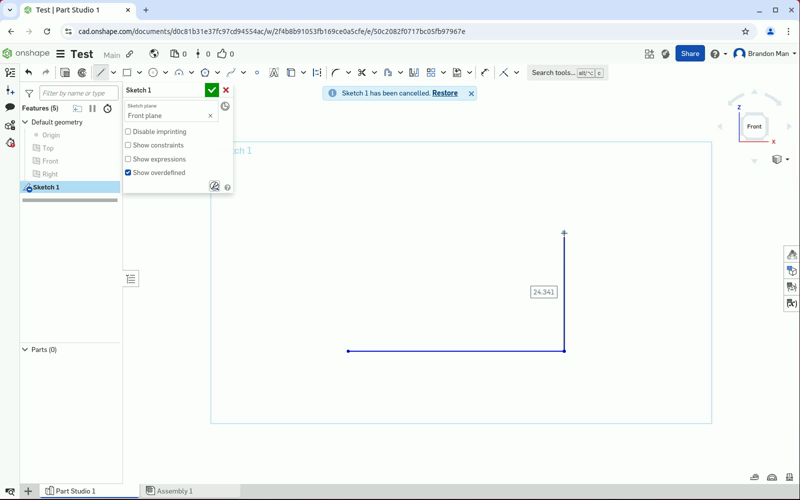
mouse_move(348, 232)
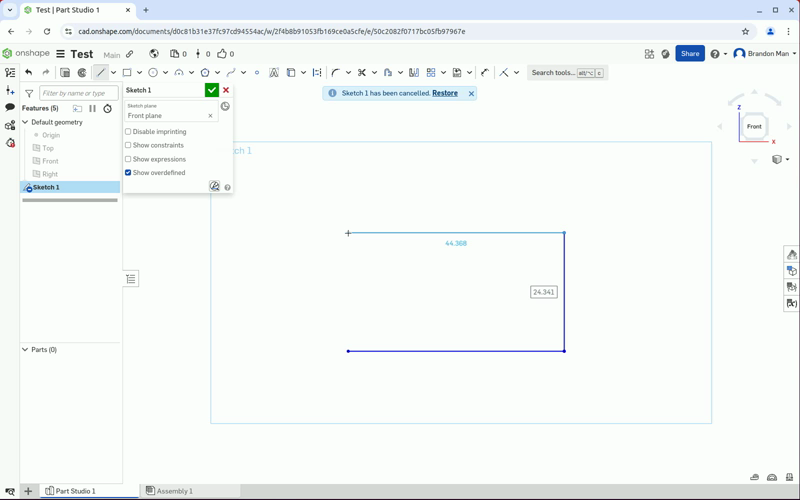
click(348, 232)
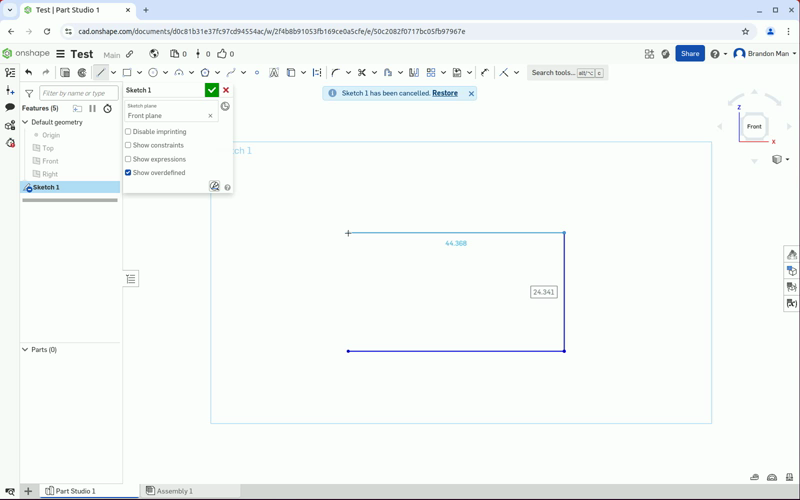
key_up(shift)
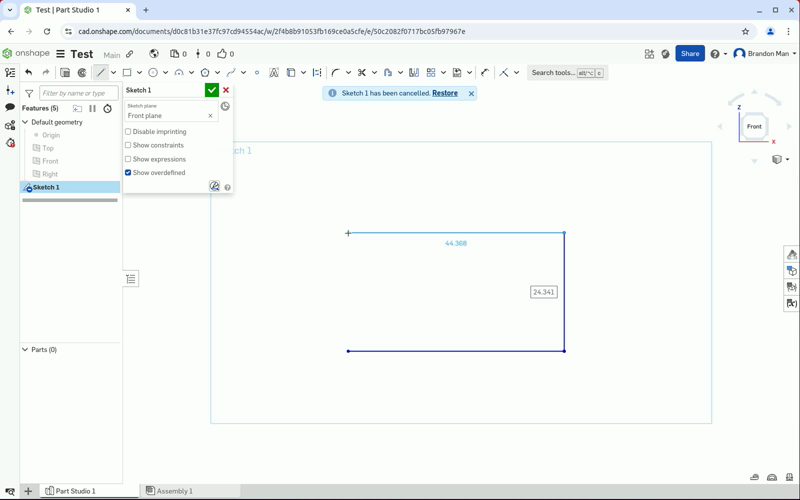
key_down(shift)
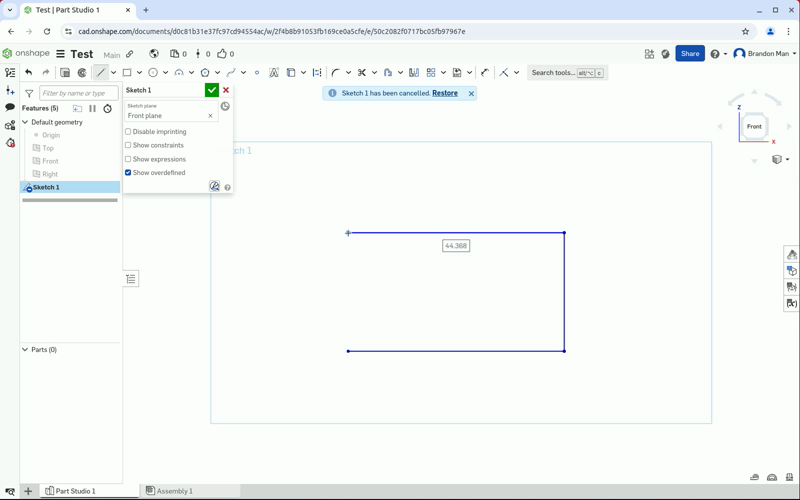
mouse_move(348, 351)
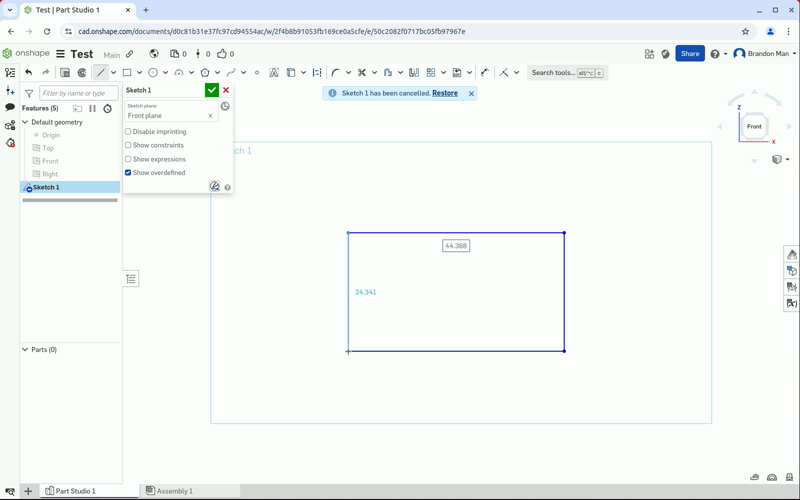
key_up(shift)
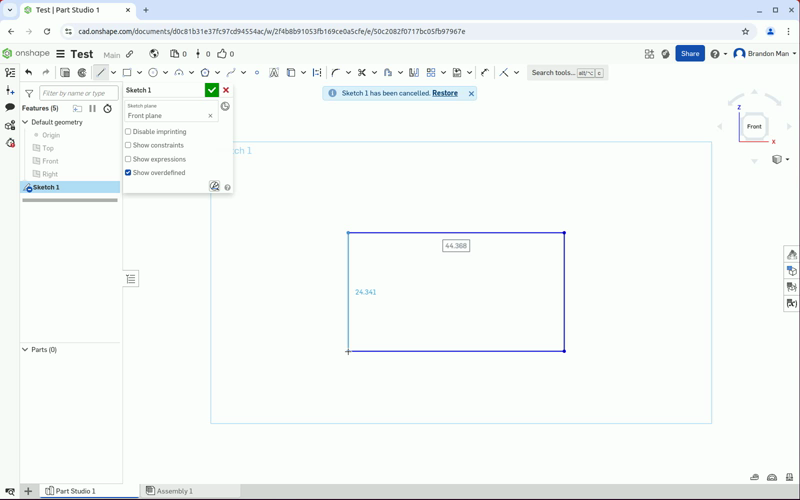
click(348, 351)
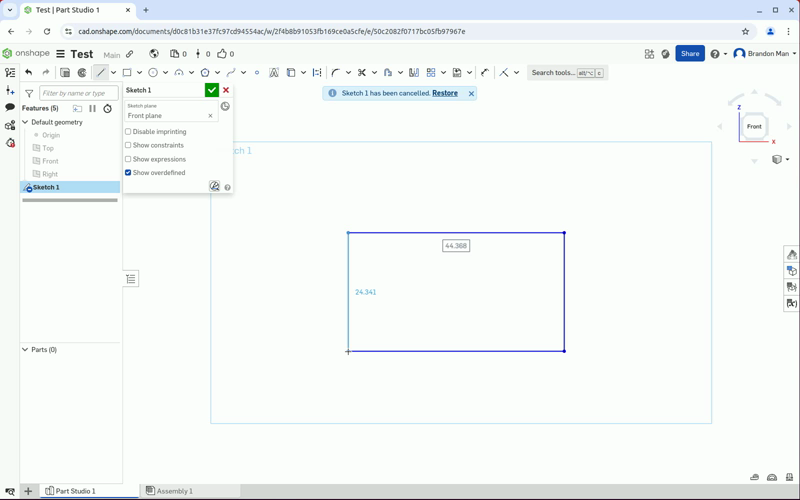
key(esc)
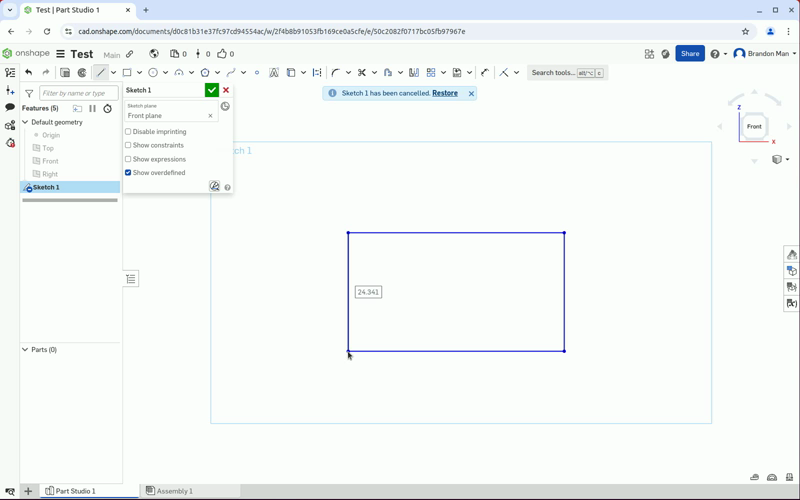
mouse_move(436, 317)
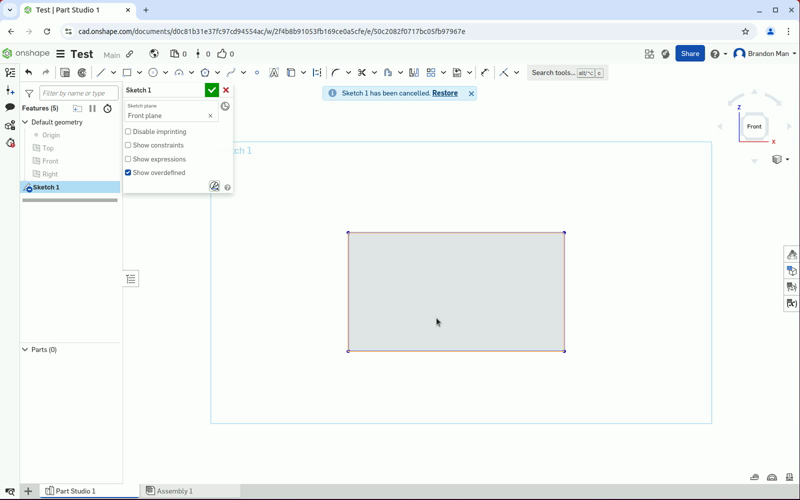
click(436, 317)
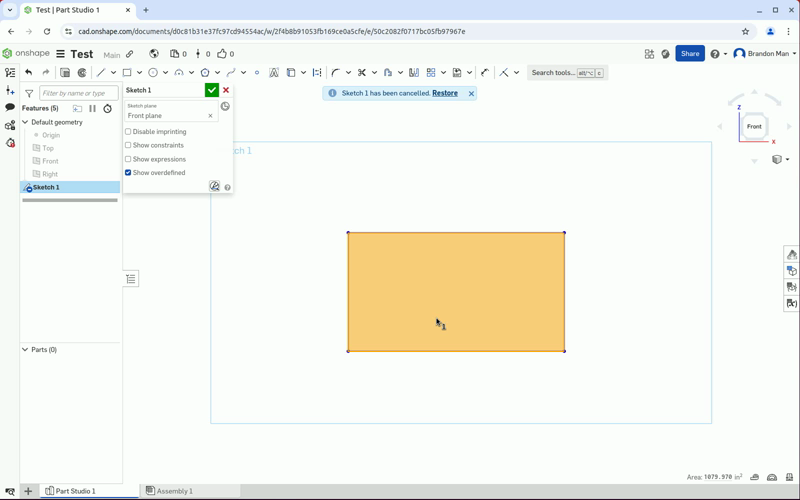
mouse_move(73, 352)
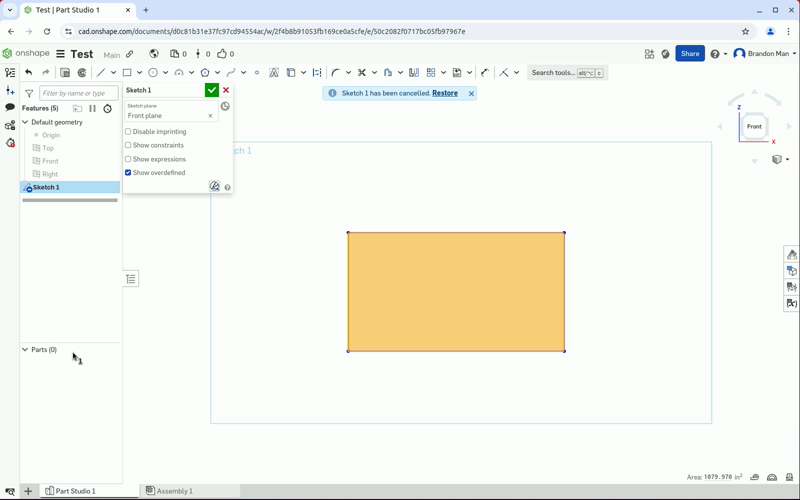
key(shift+y)
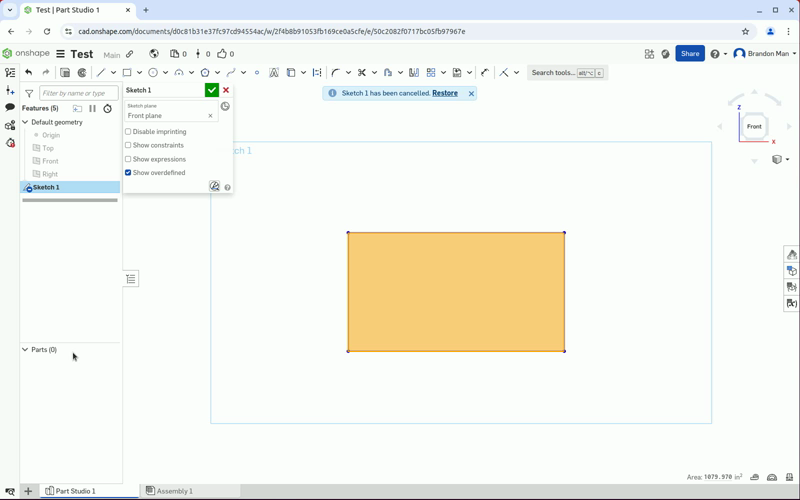
key(shift+e)
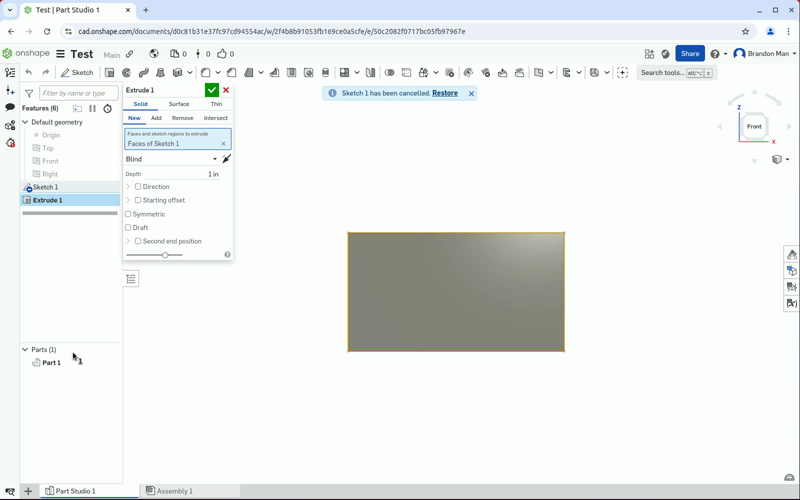
mouse_move(143, 106)
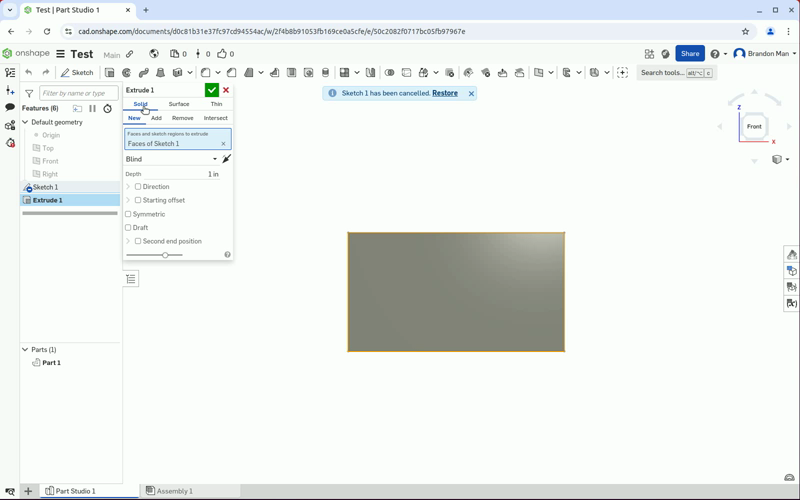
click(143, 106)
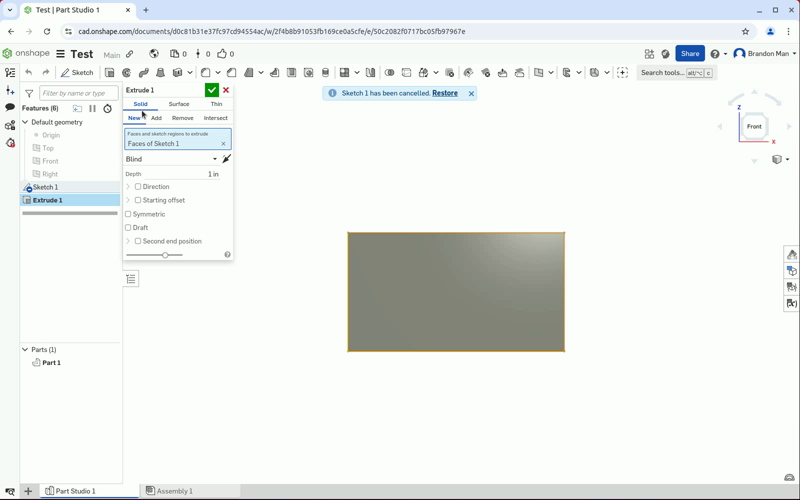
mouse_move(137, 120)
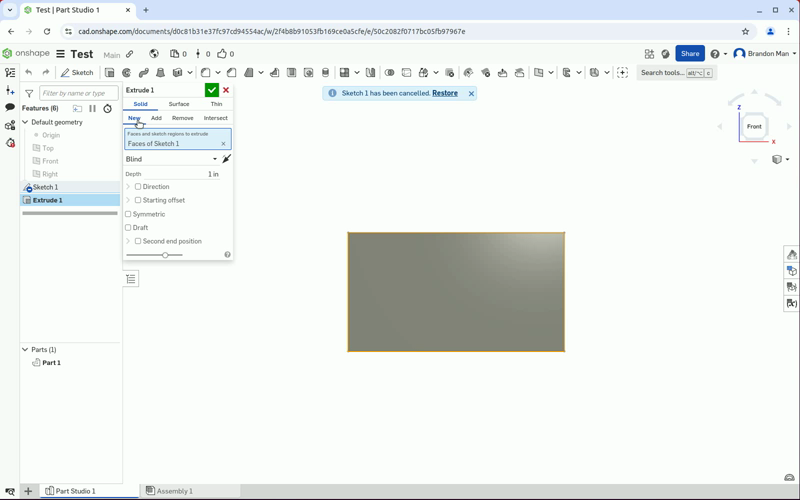
click(137, 120)
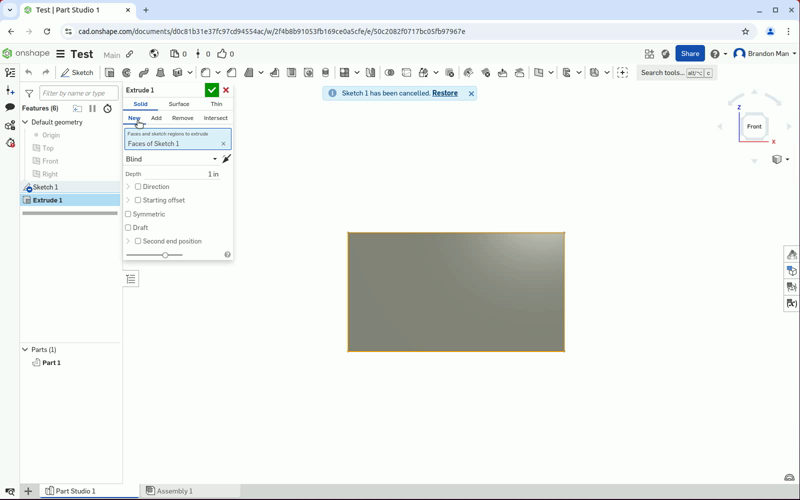
key(tab, 4)
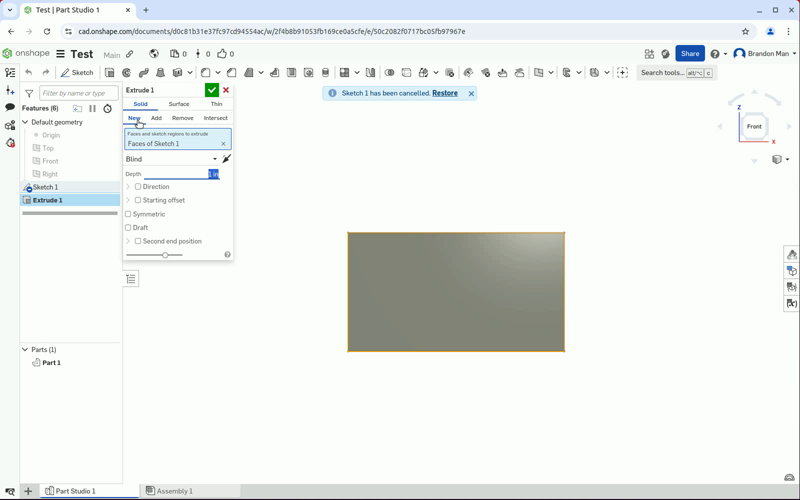
text(1.204)
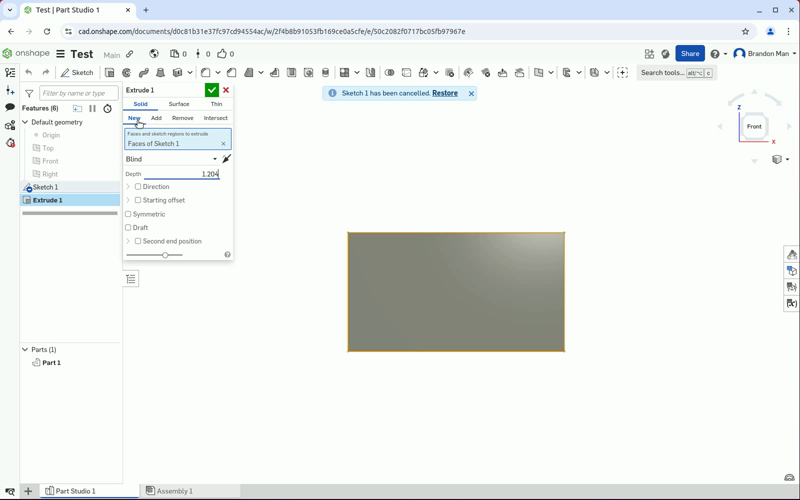
key(enter)
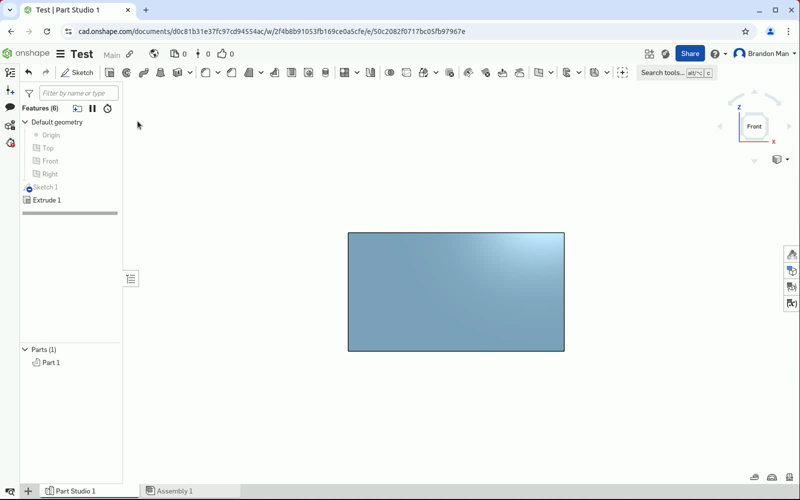
key(shift+h)
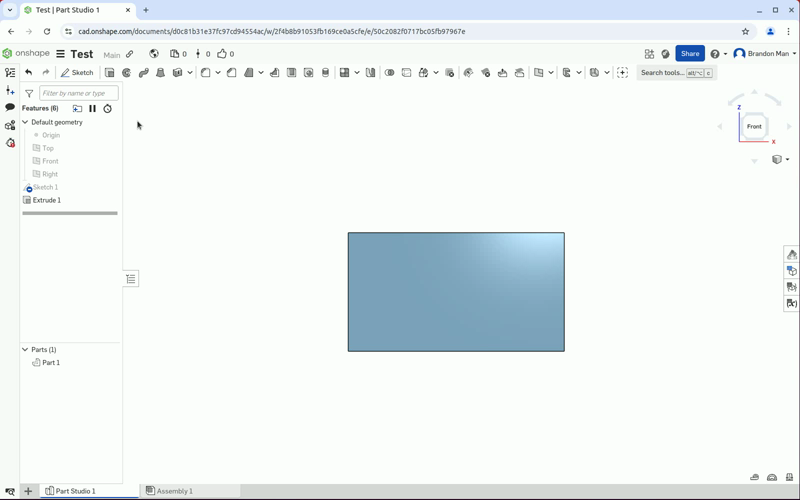
key(shift+h)
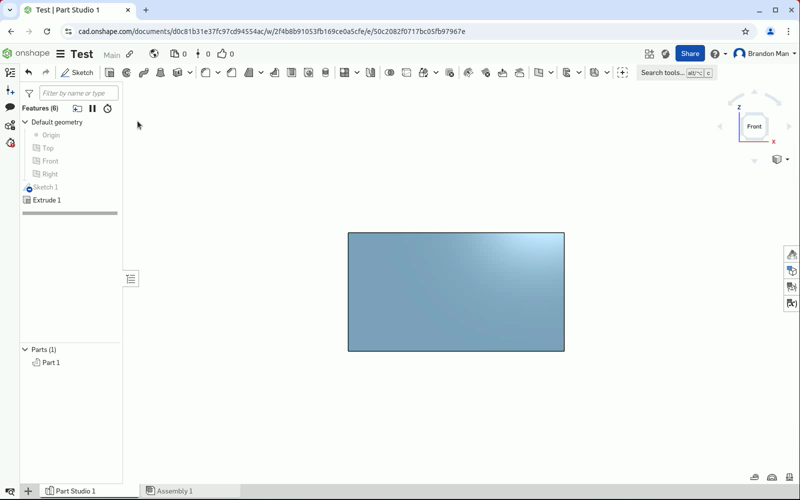
mouse_move(73, 189)
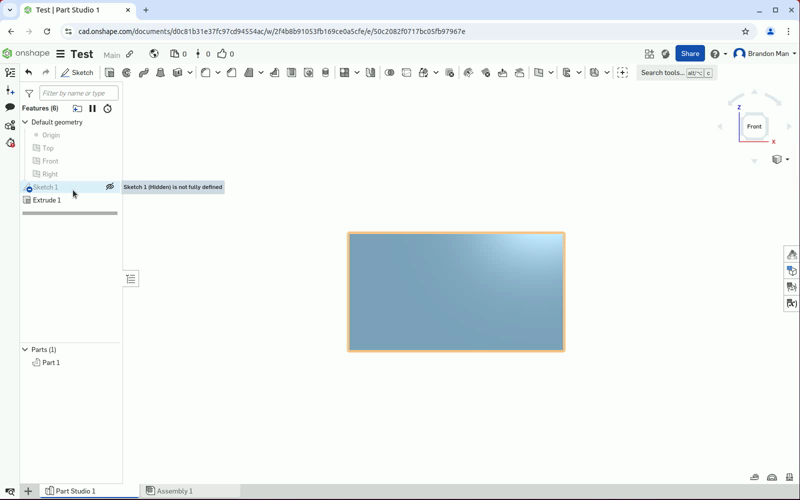
click(73, 189)
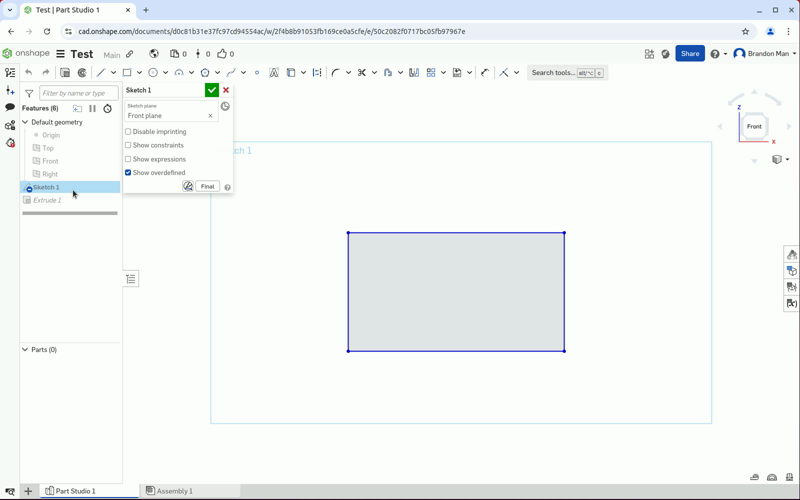
mouse_move(229, 92)
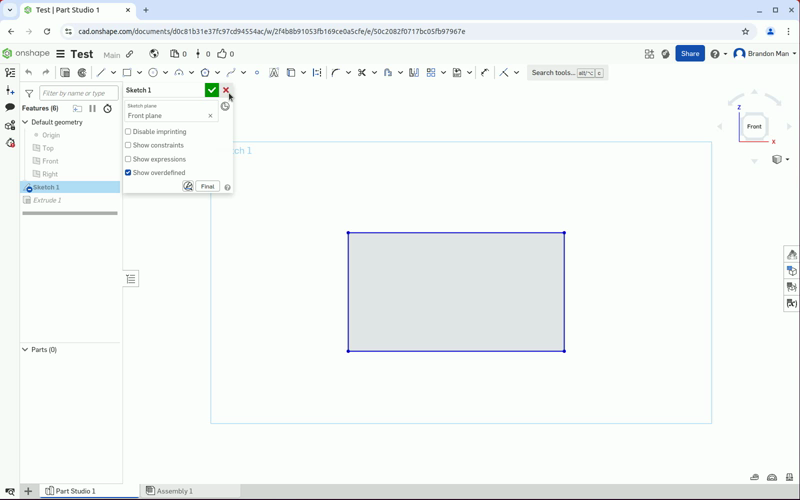
click(229, 92)
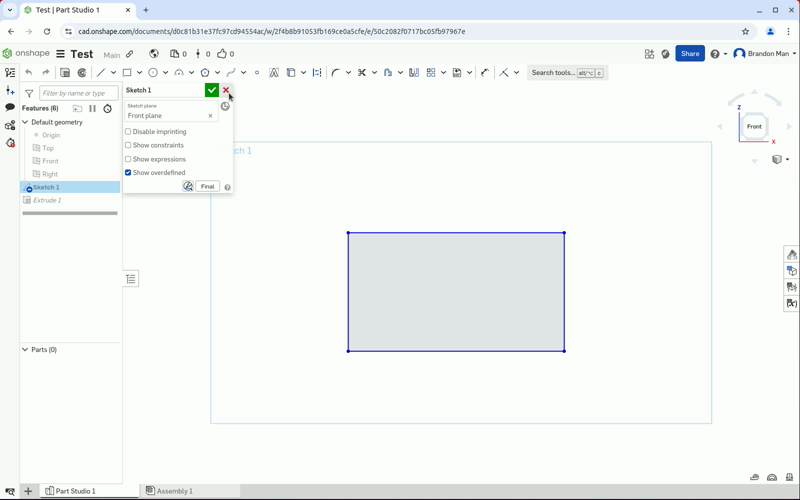
key(shift+s)
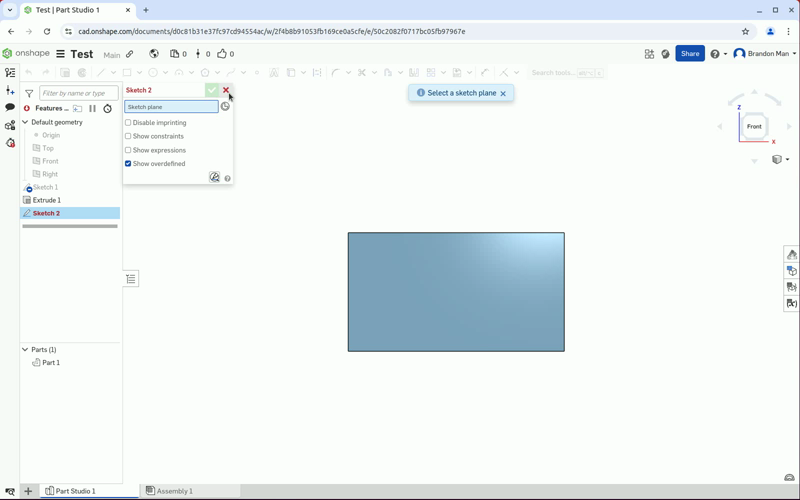
mouse_move(73, 163)
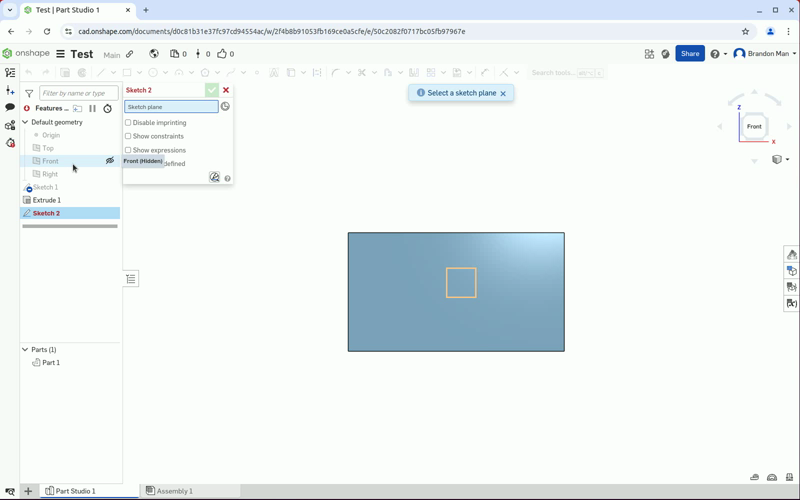
click(73, 163)
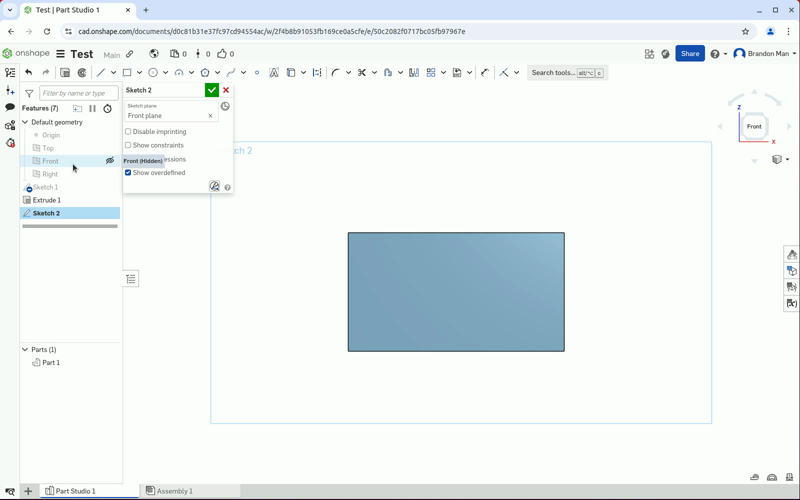
mouse_move(73, 352)
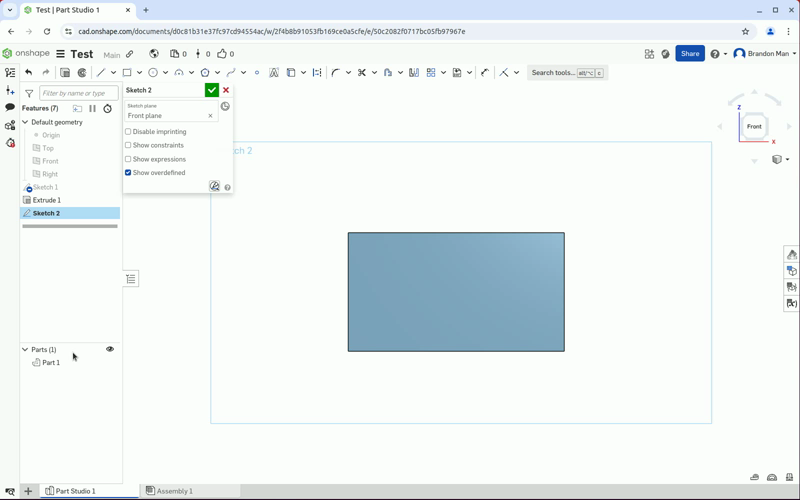
key(y)
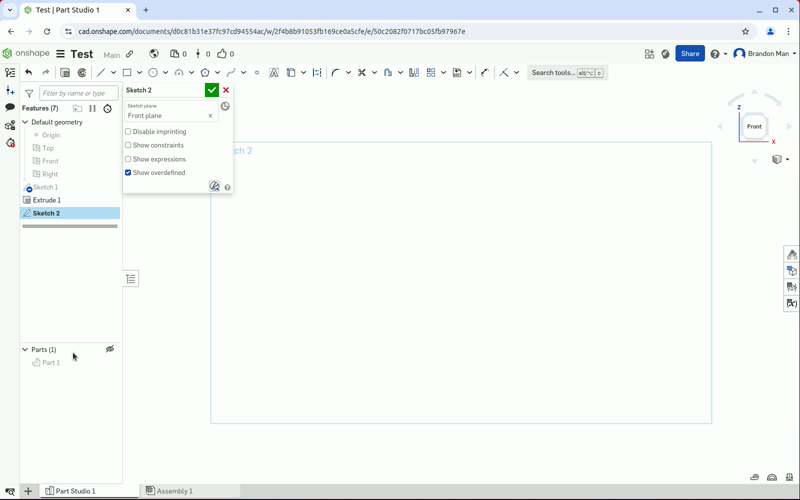
key(c)
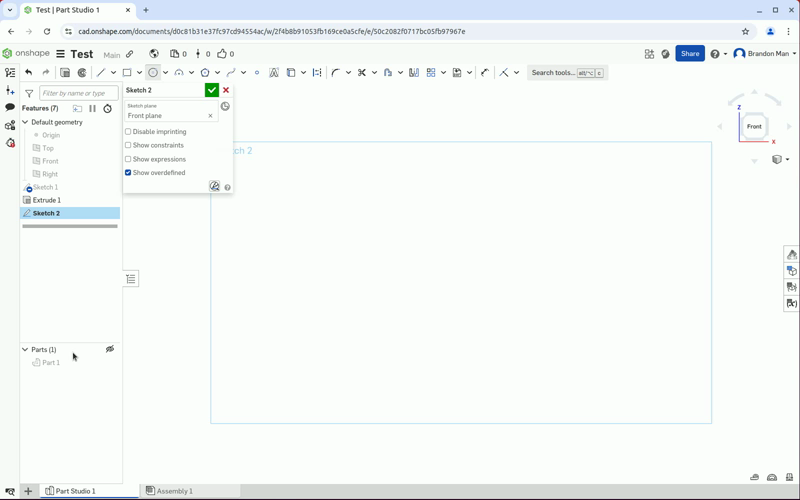
key_down(shift)
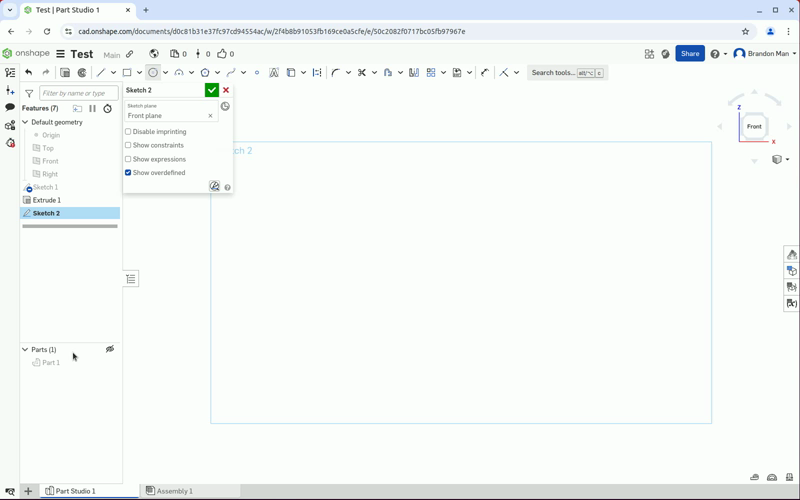
mouse_move(370, 293)
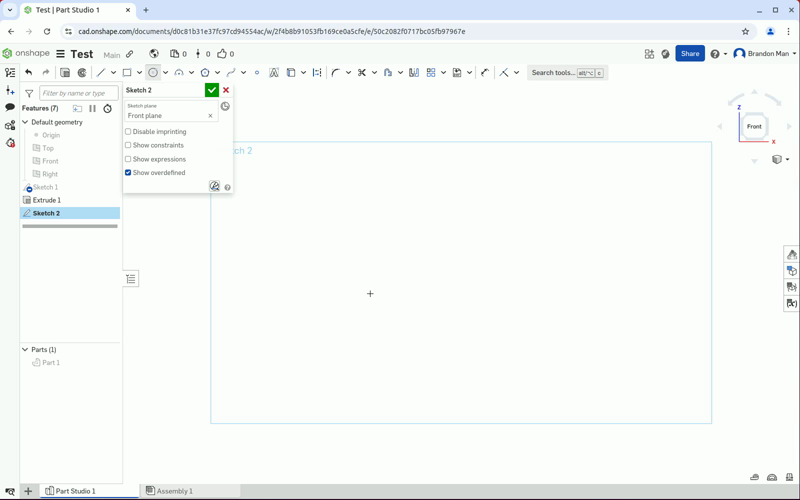
click(370, 293)
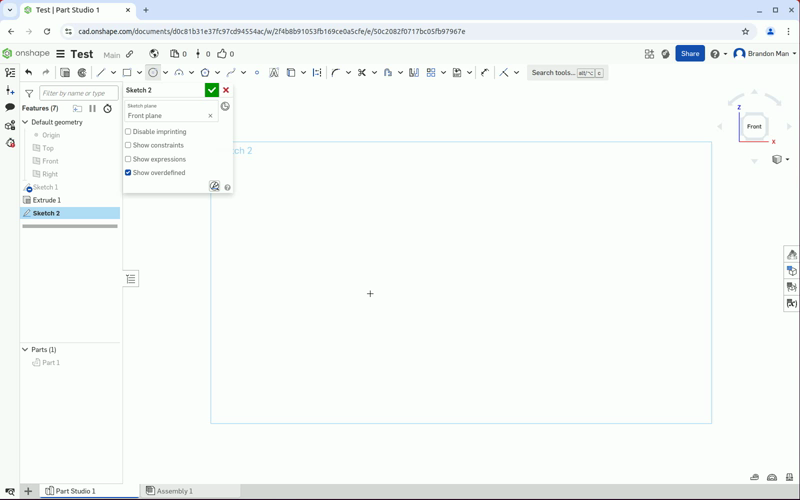
key_up(shift)
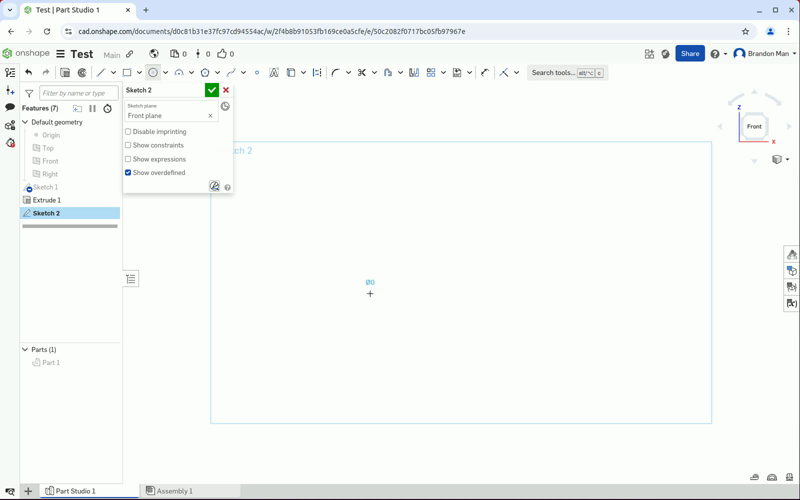
mouse_move(381, 293)
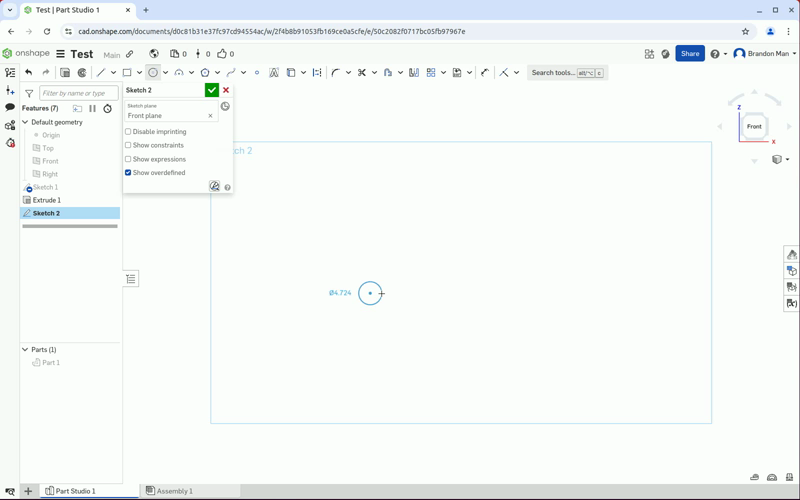
click(381, 293)
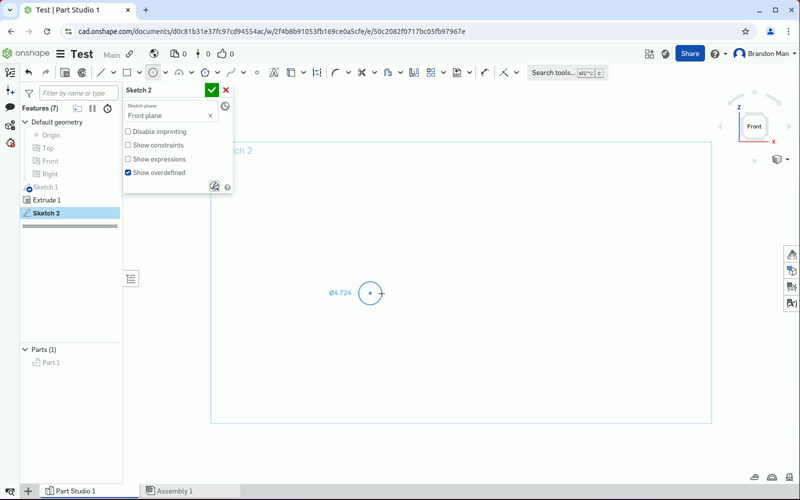
key(esc)
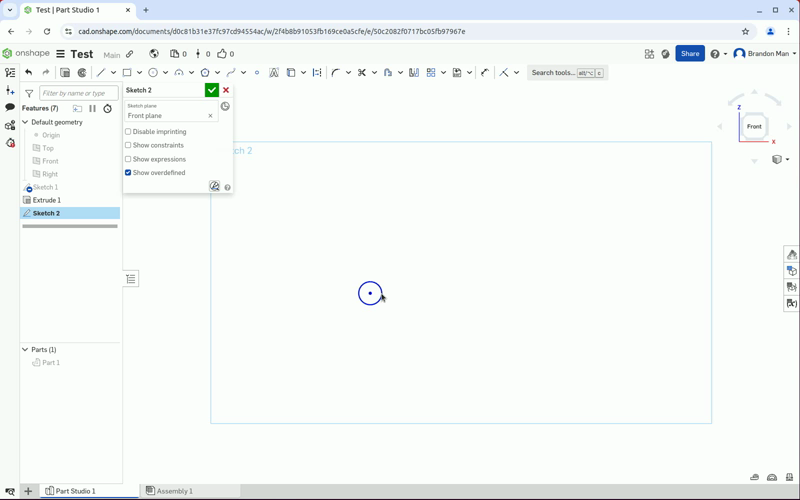
mouse_move(363, 287)
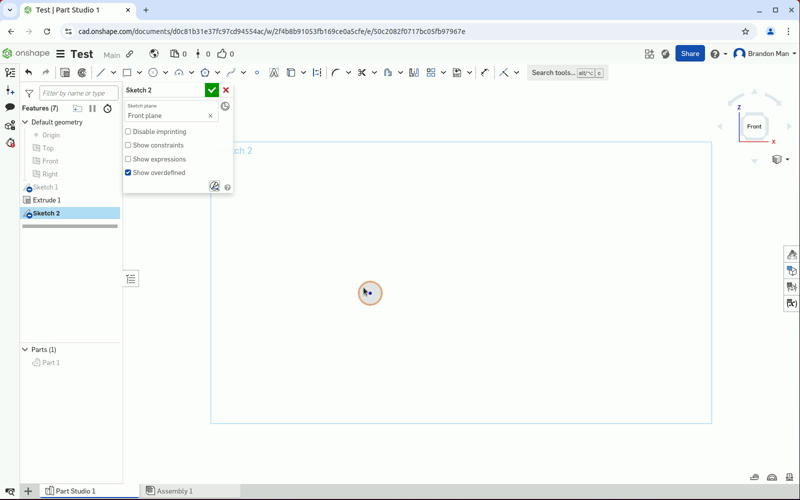
scroll(6)
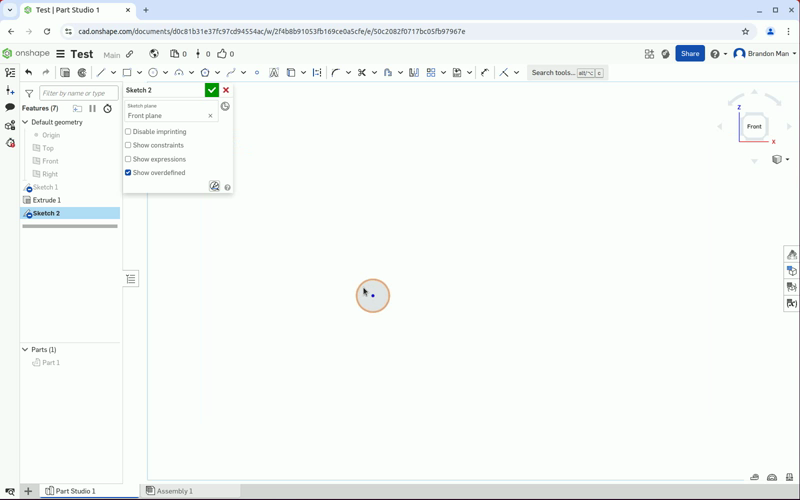
scroll(6)
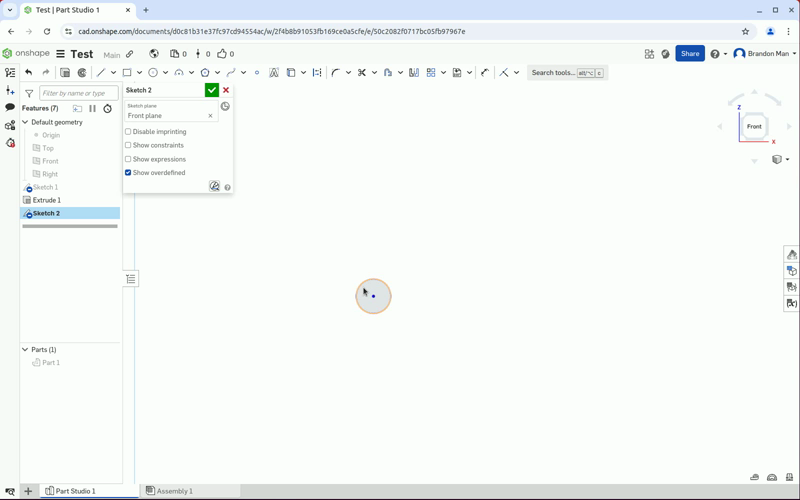
scroll(6)
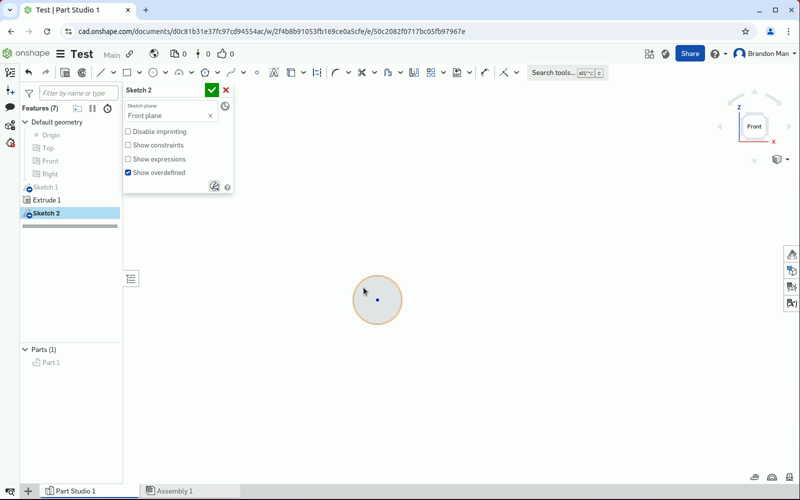
scroll(6)
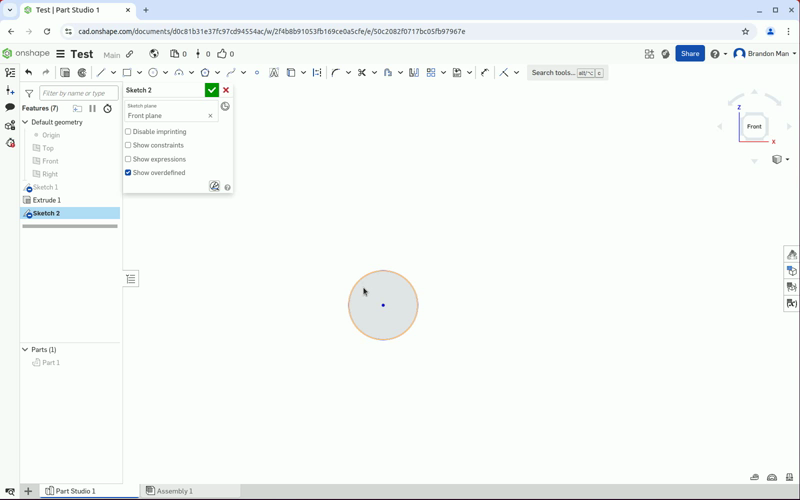
scroll(6)
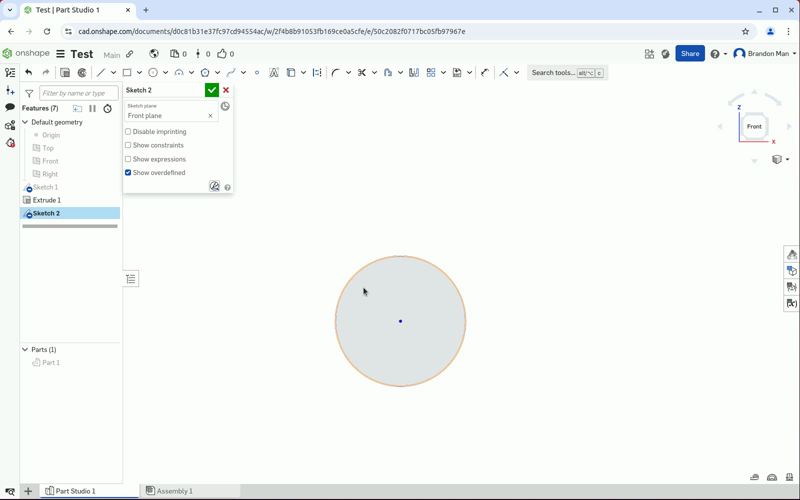
scroll(6)
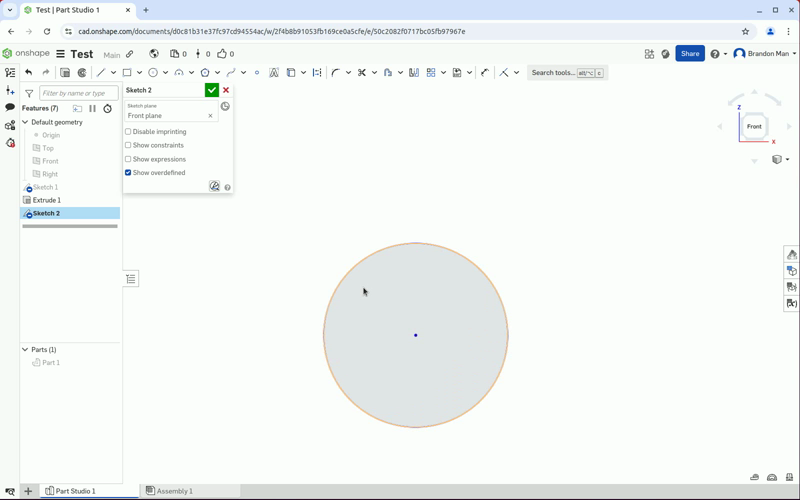
scroll(6)
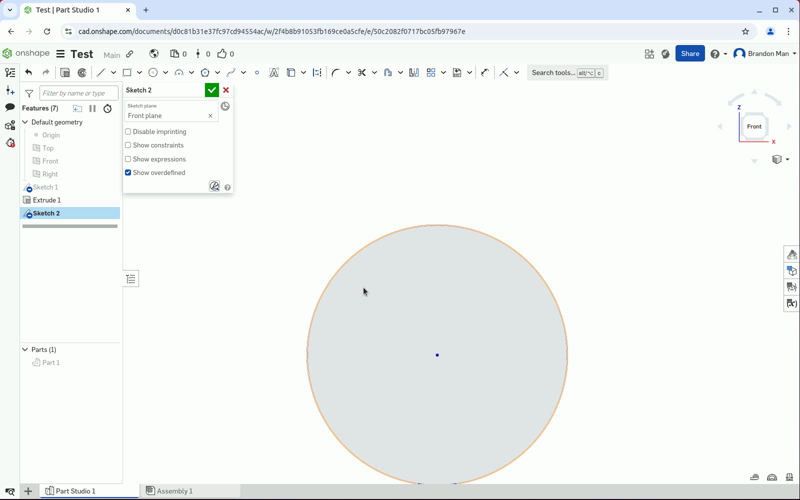
click(363, 287)
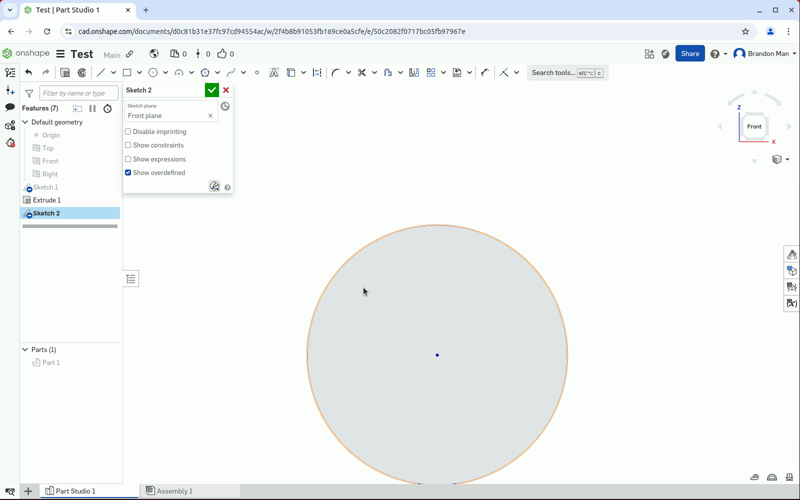
scroll(-6)
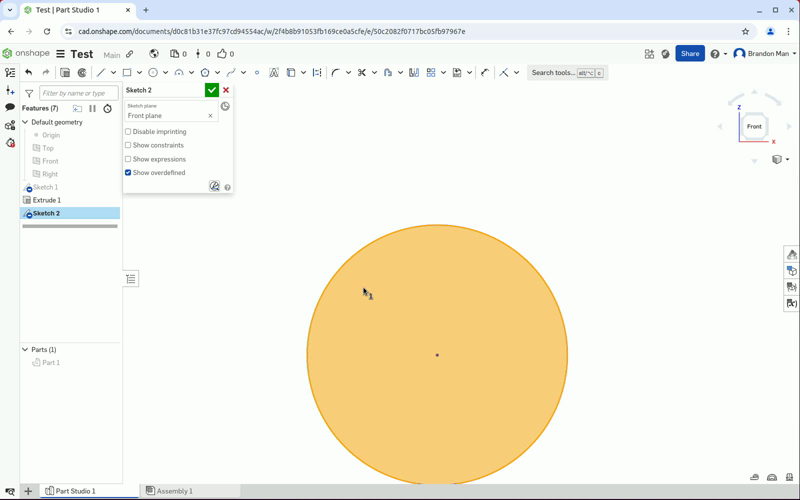
scroll(-6)
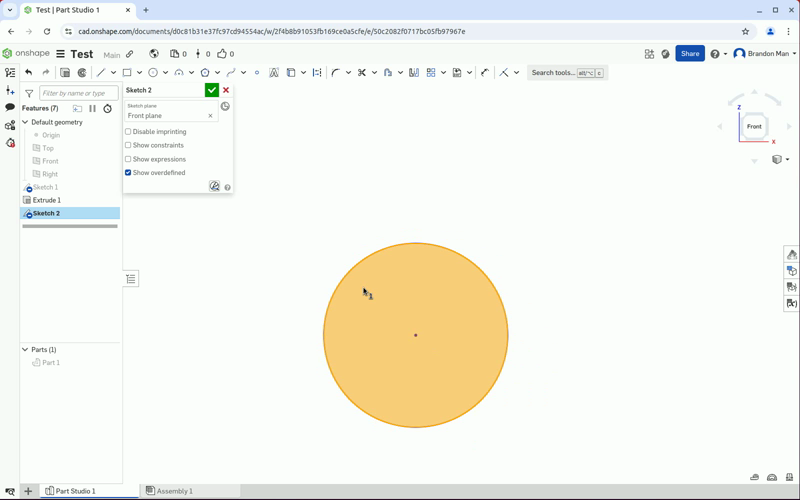
scroll(-6)
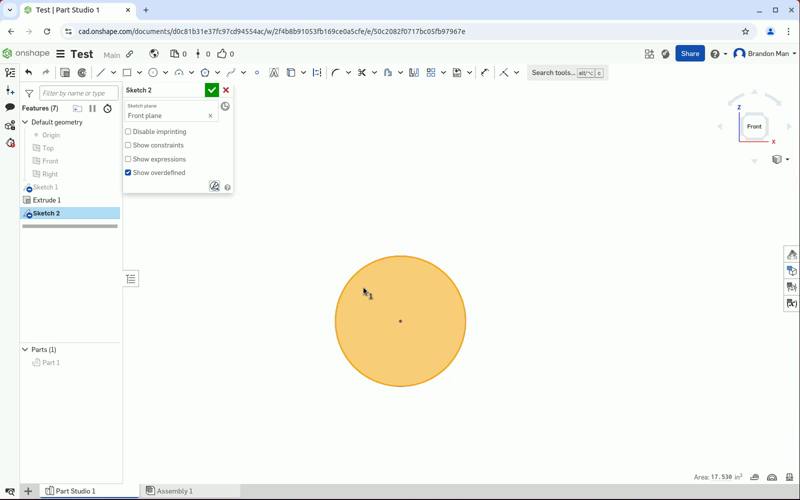
scroll(-6)
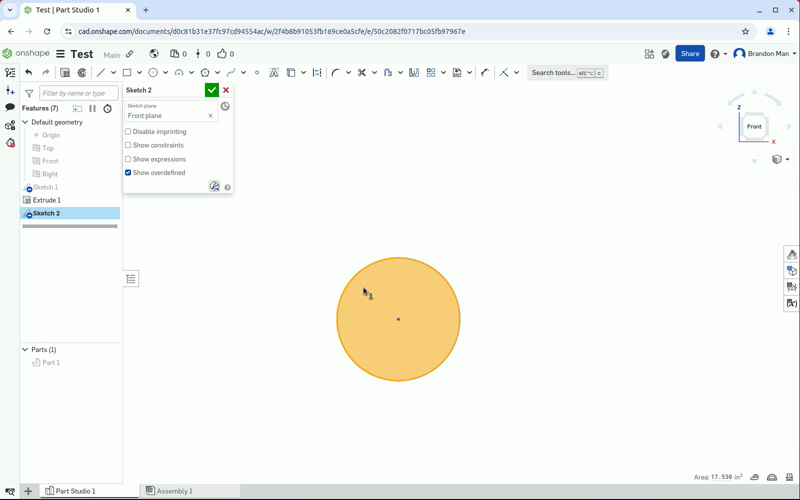
scroll(-6)
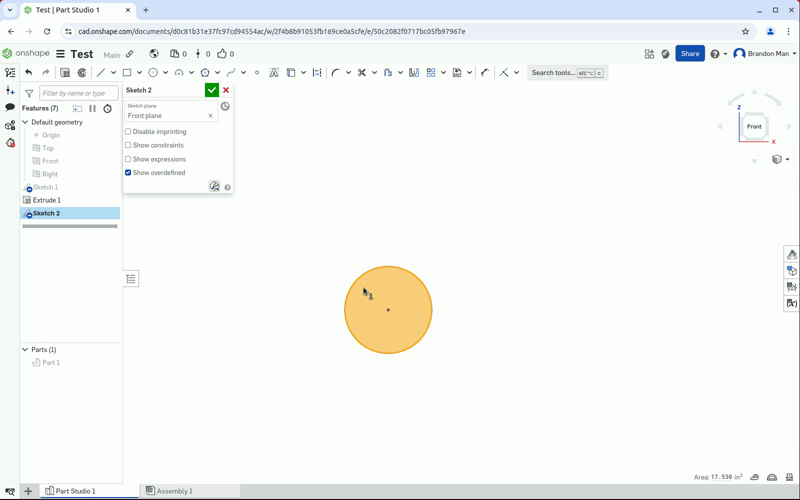
scroll(-6)
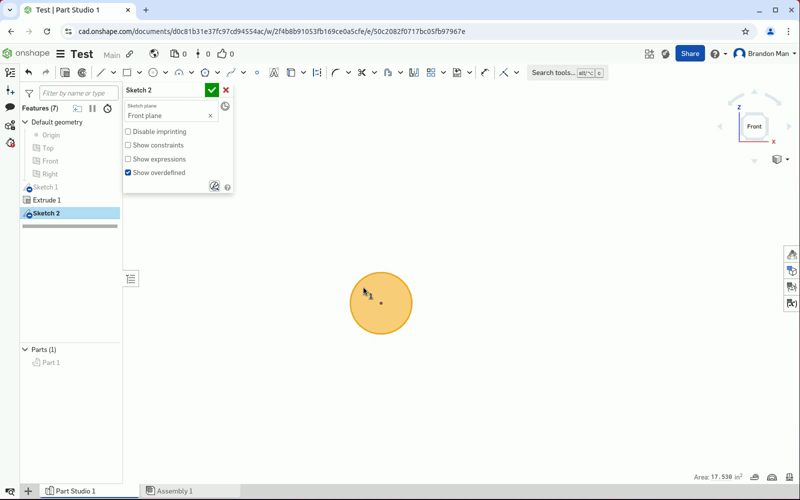
scroll(-6)
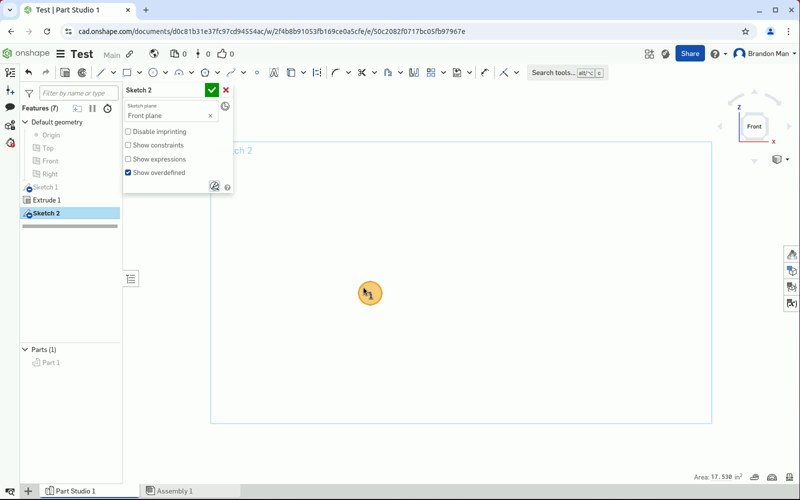
mouse_move(73, 352)
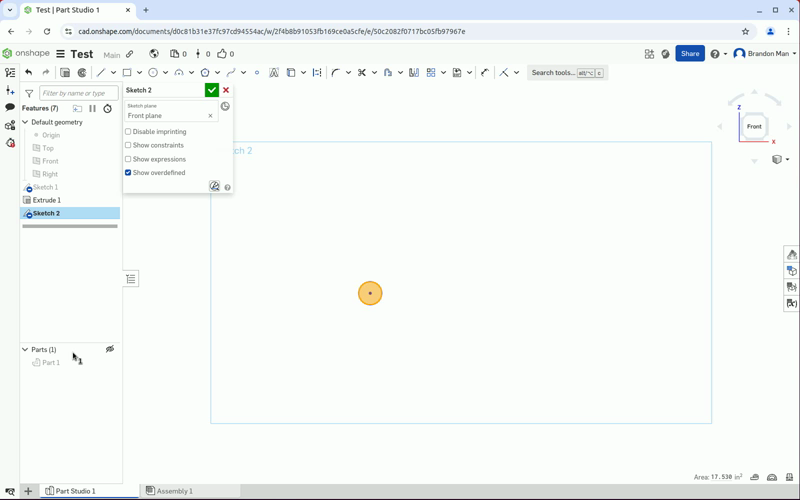
key(shift+y)
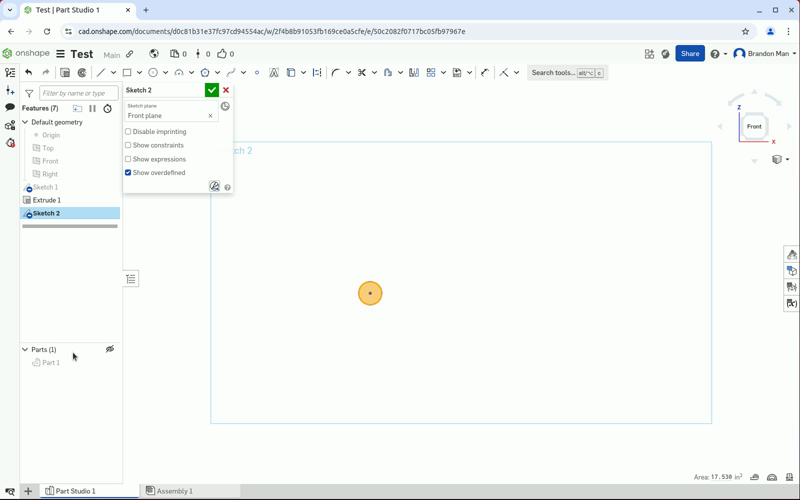
key(shift+e)
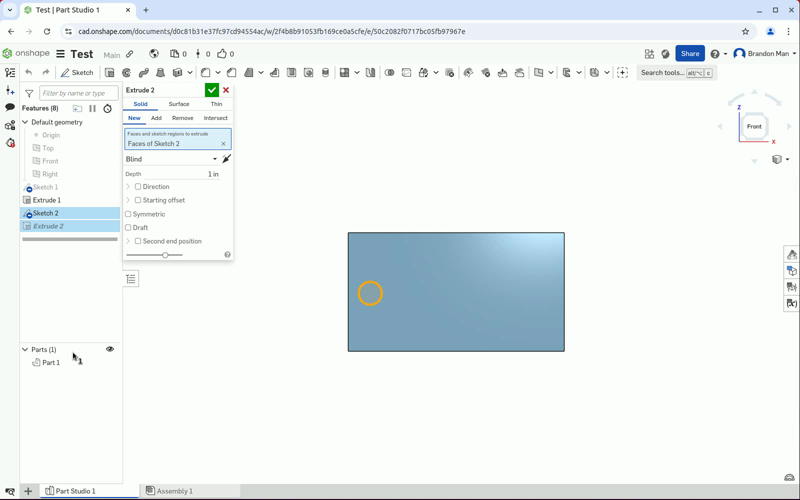
mouse_move(143, 106)
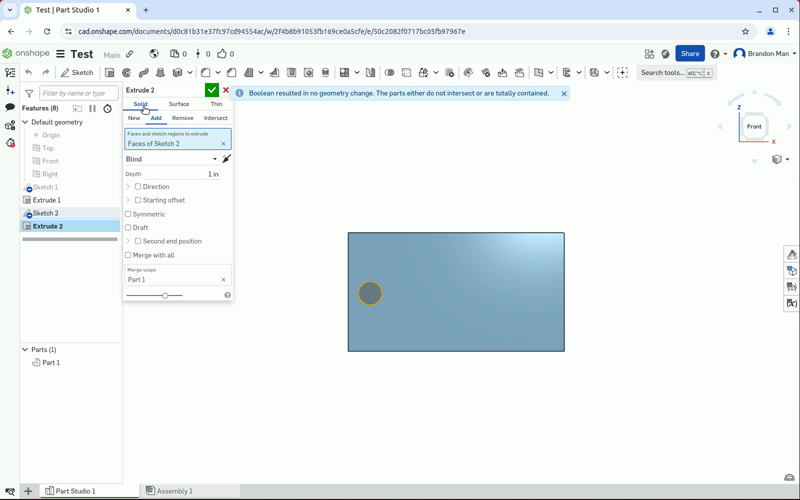
click(143, 106)
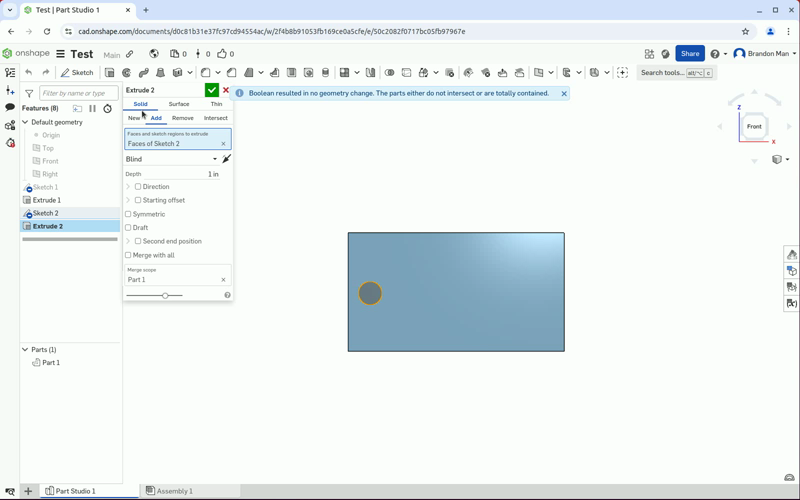
mouse_move(137, 120)
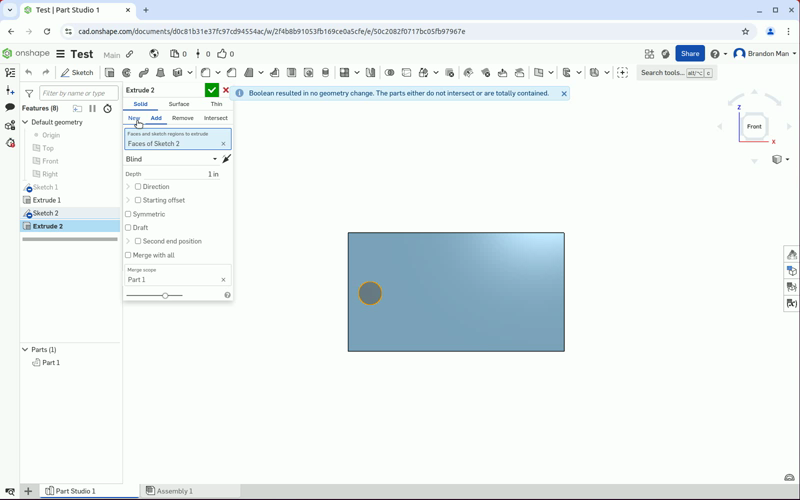
click(137, 120)
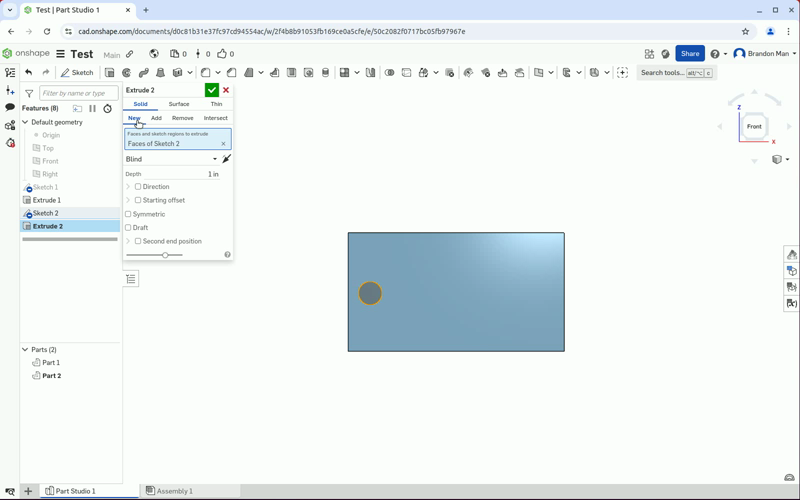
key(tab, 4)
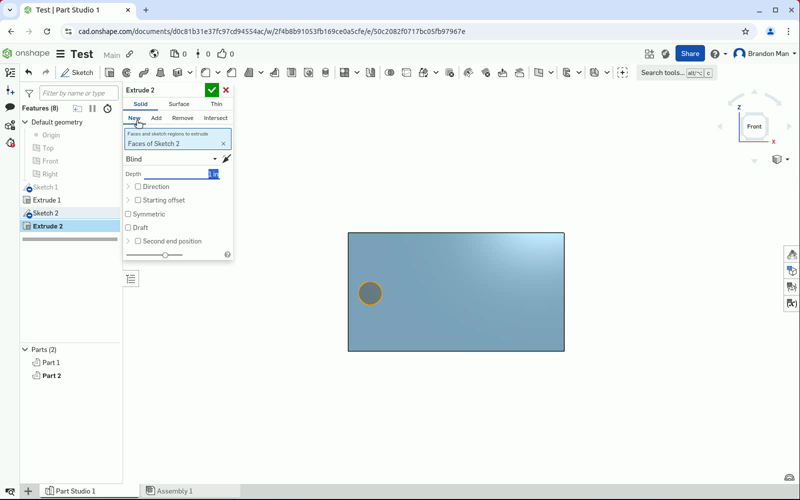
text(3.129)
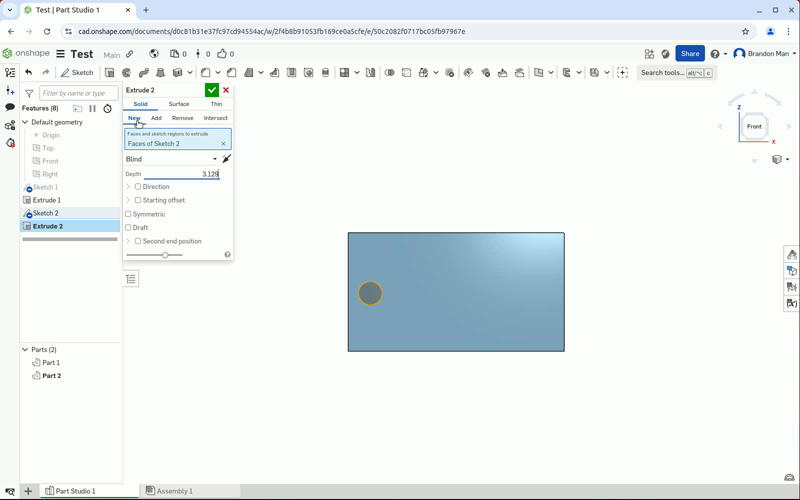
key(enter)
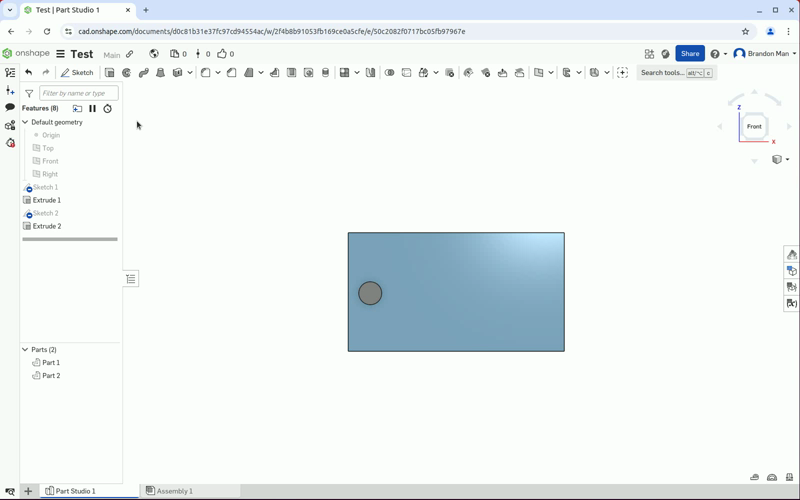
key(shift+h)
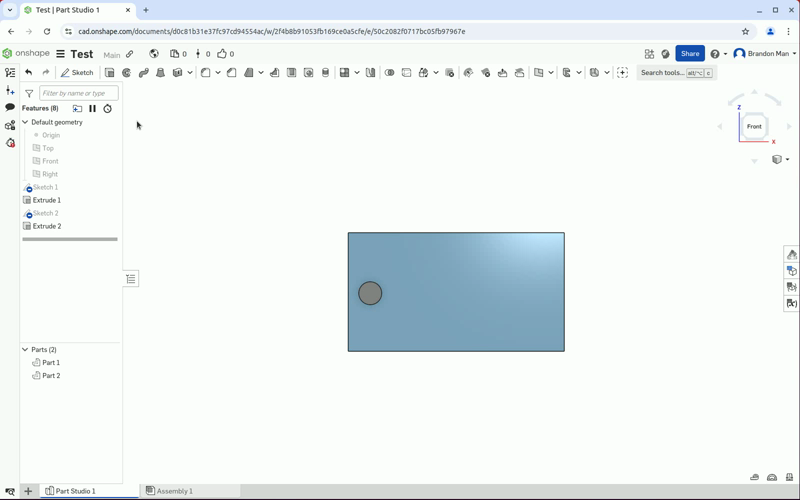
key(shift+h)
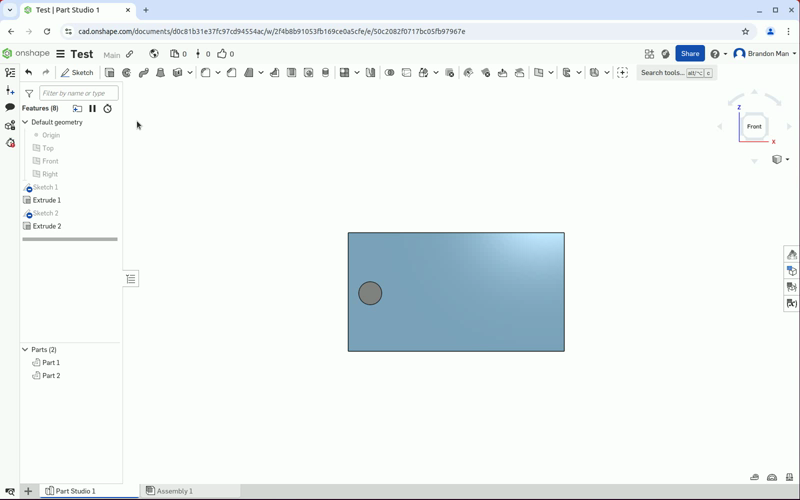
mouse_move(73, 189)
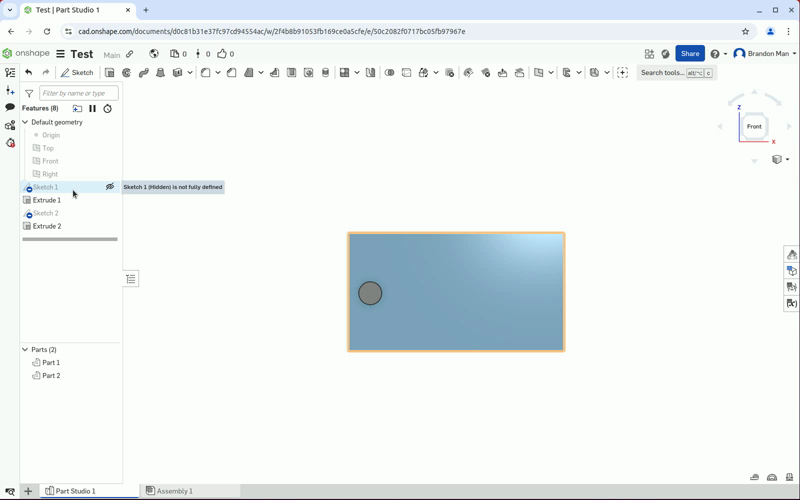
click(73, 189)
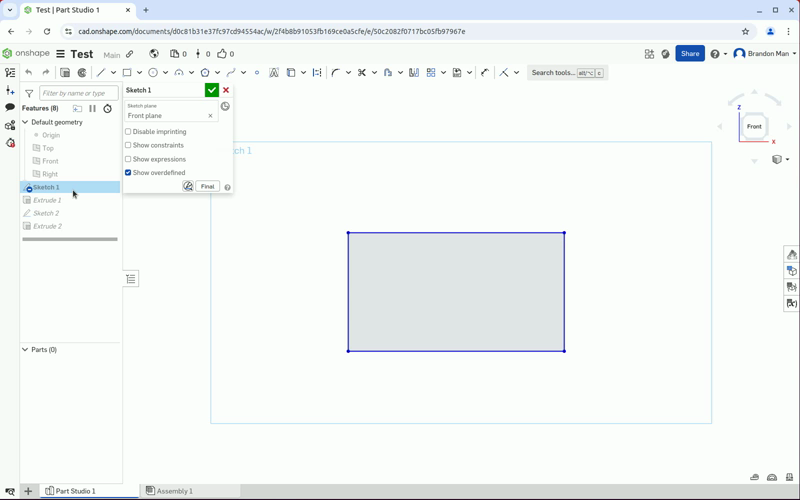
mouse_move(229, 92)
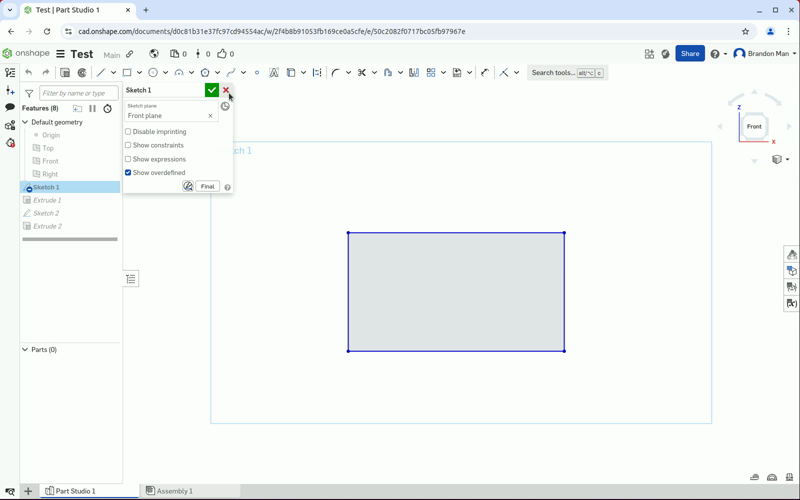
click(229, 92)
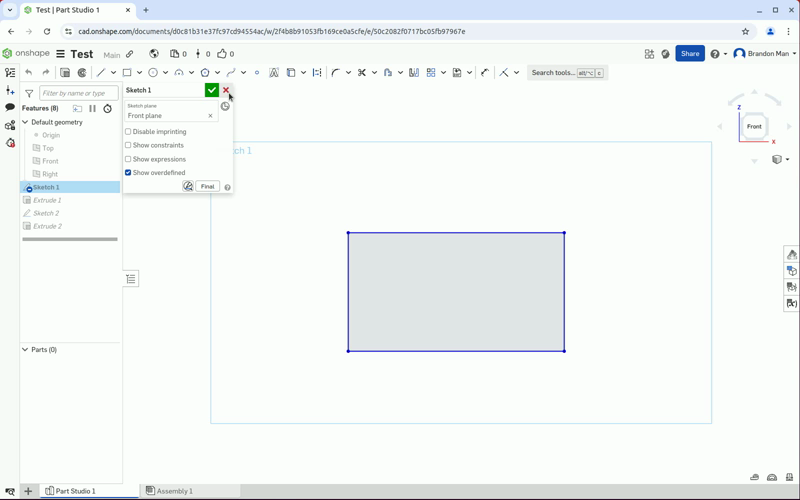
key(shift+s)
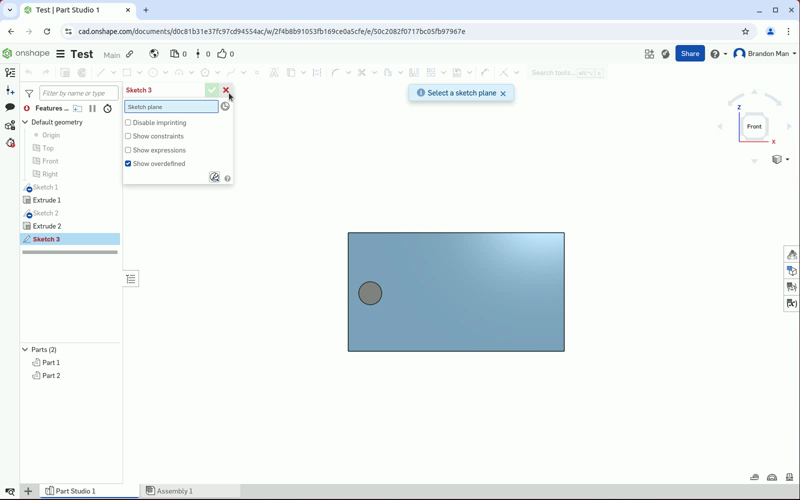
mouse_move(73, 163)
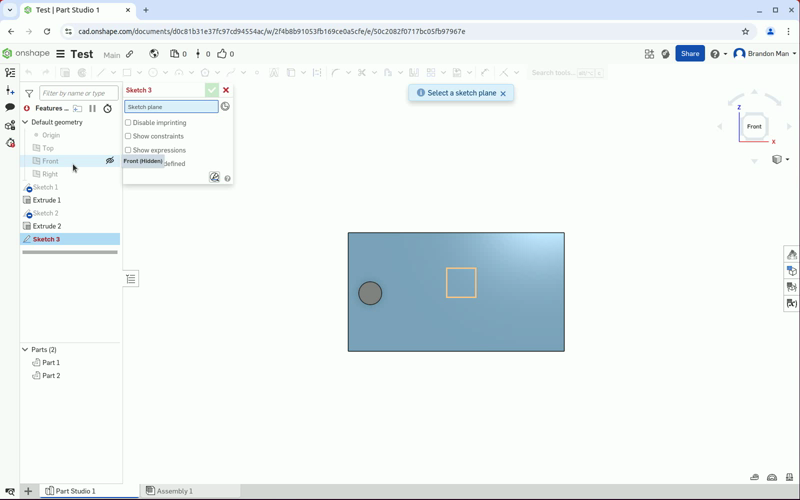
click(73, 163)
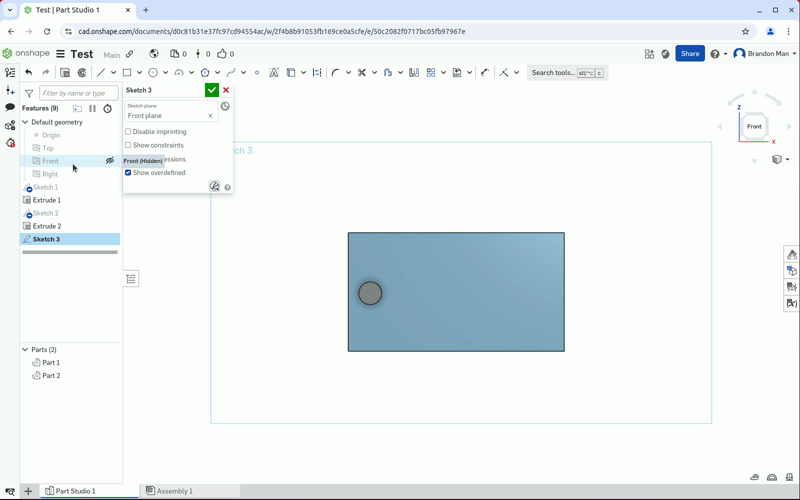
mouse_move(73, 352)
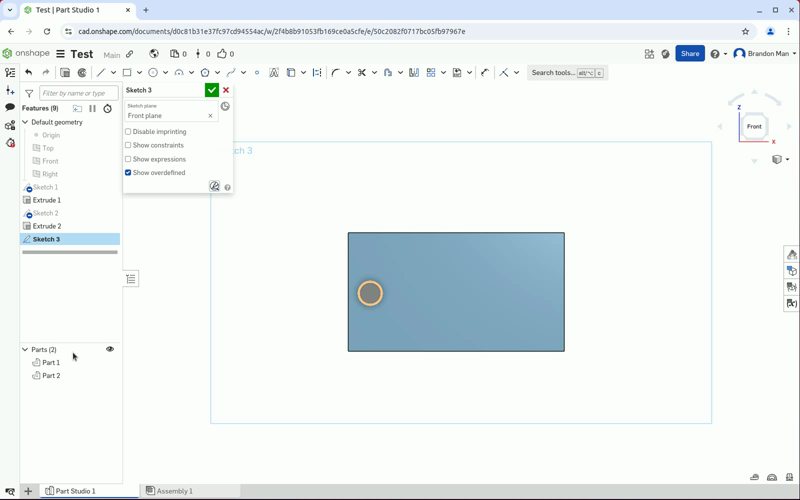
key(y)
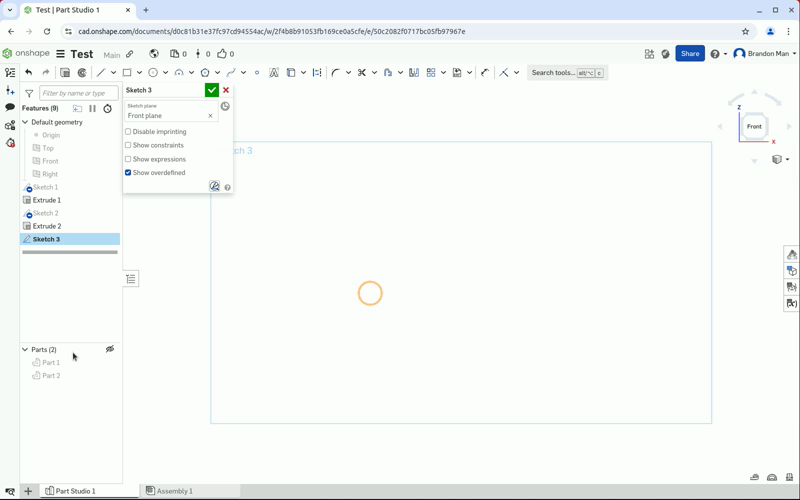
key(c)
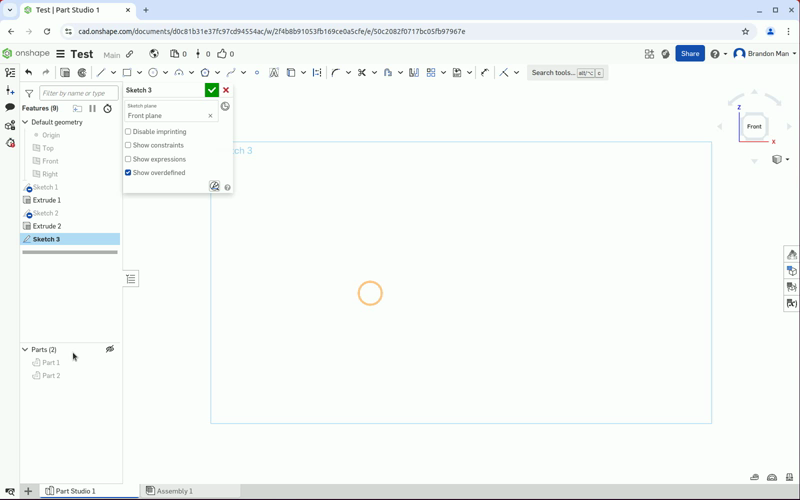
key_down(shift)
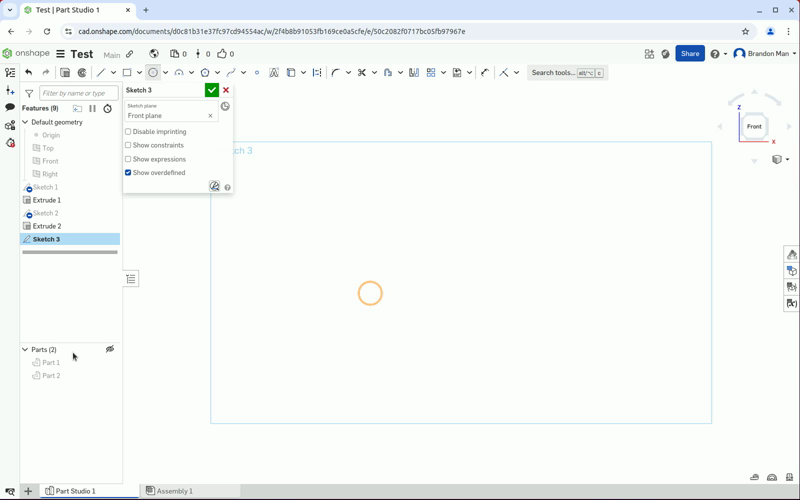
mouse_move(511, 293)
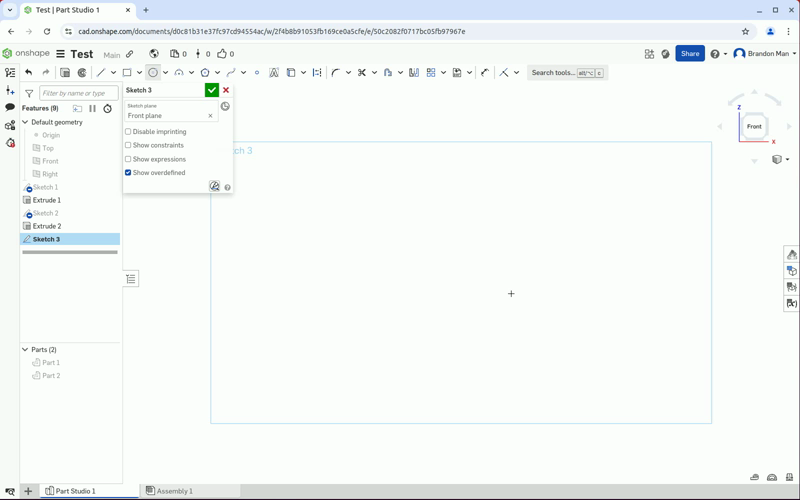
click(511, 293)
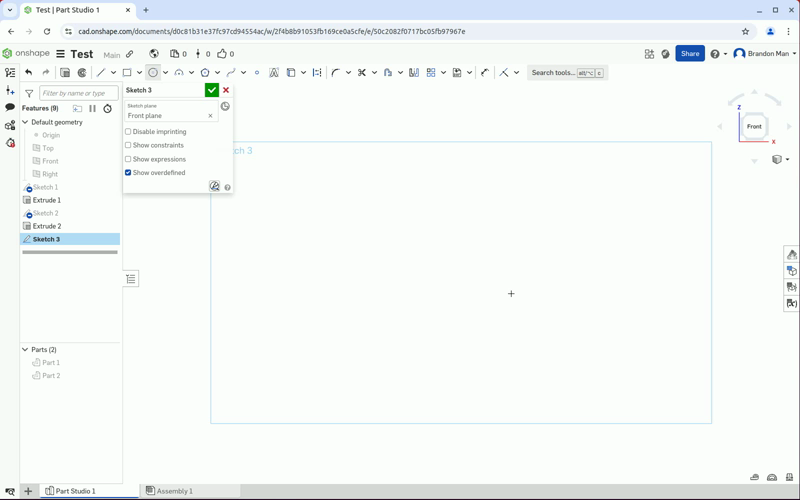
key_up(shift)
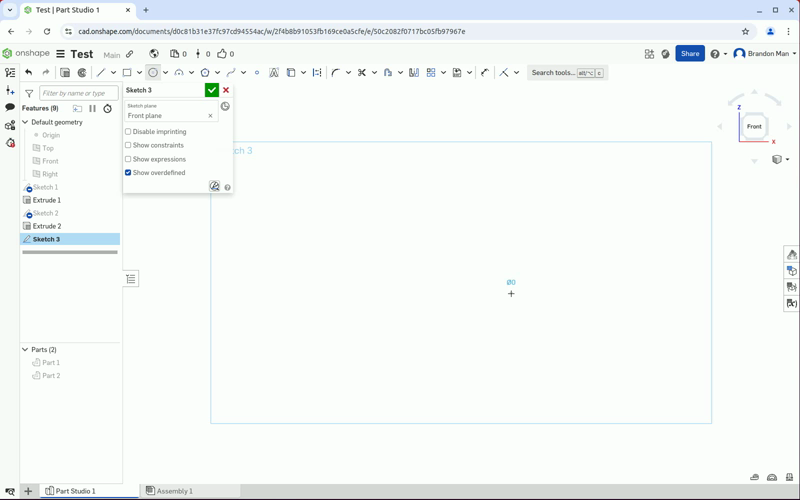
mouse_move(522, 293)
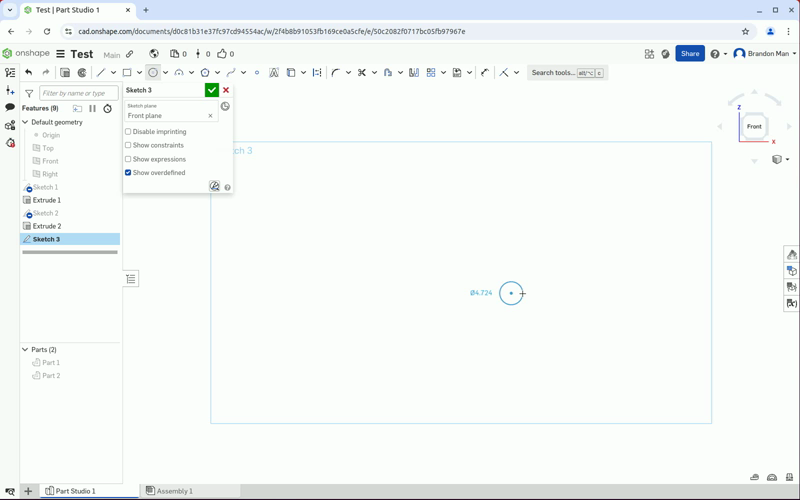
click(522, 293)
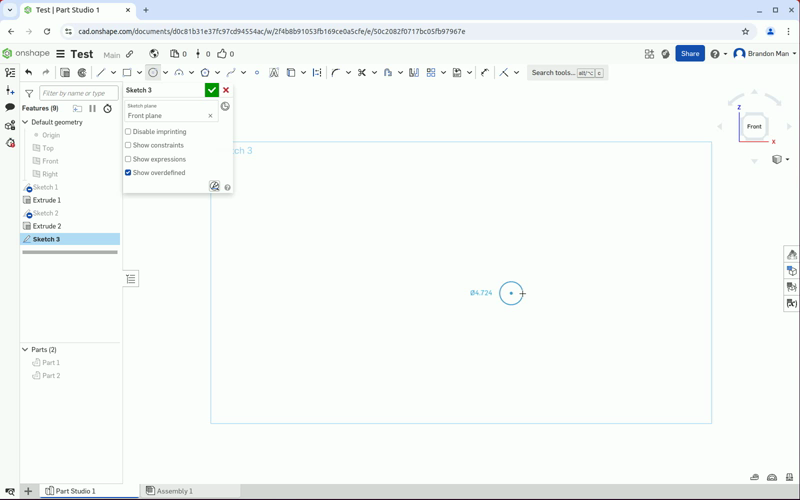
key(esc)
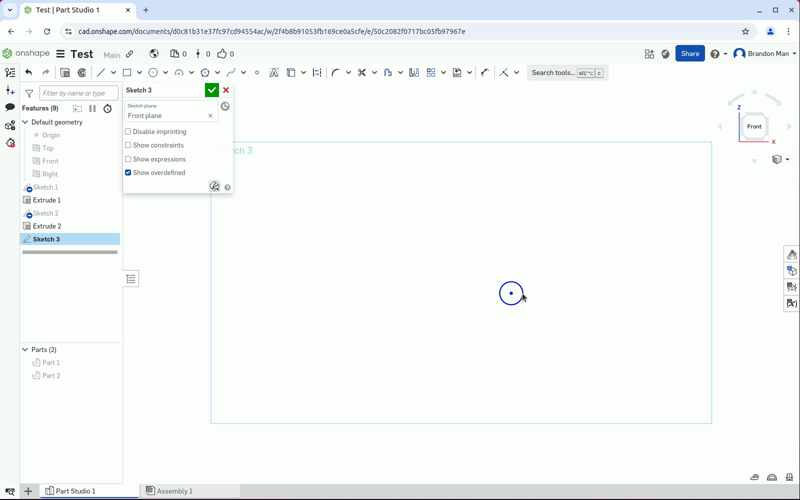
mouse_move(513, 283)
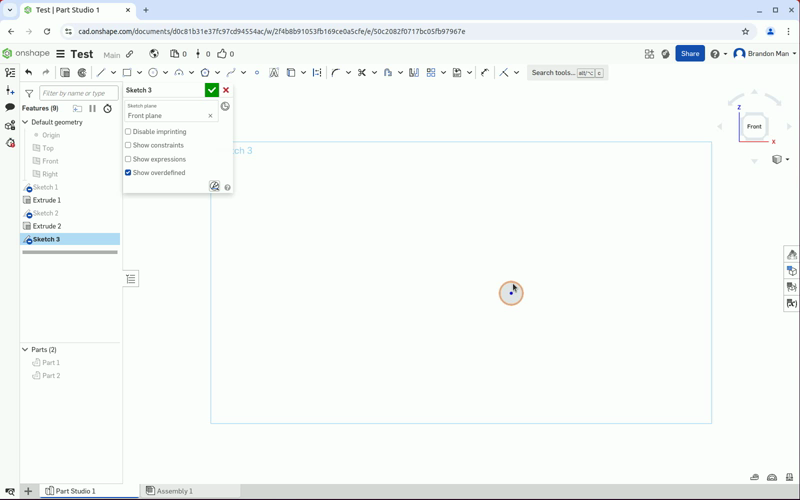
scroll(6)
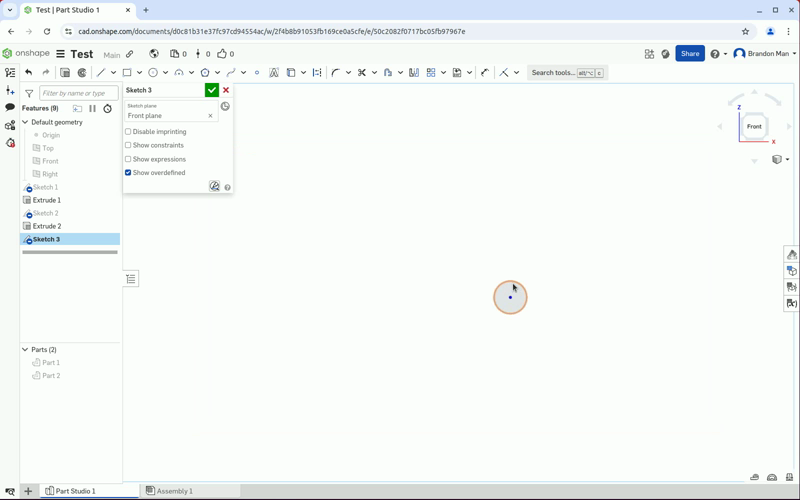
scroll(6)
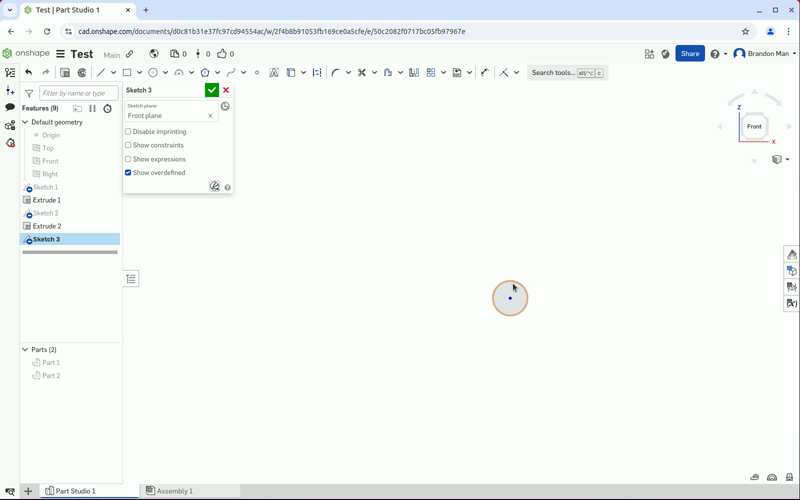
scroll(6)
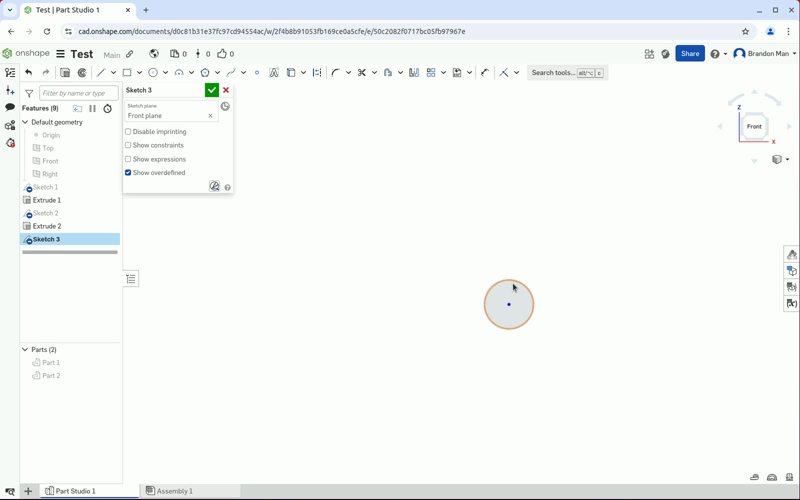
scroll(6)
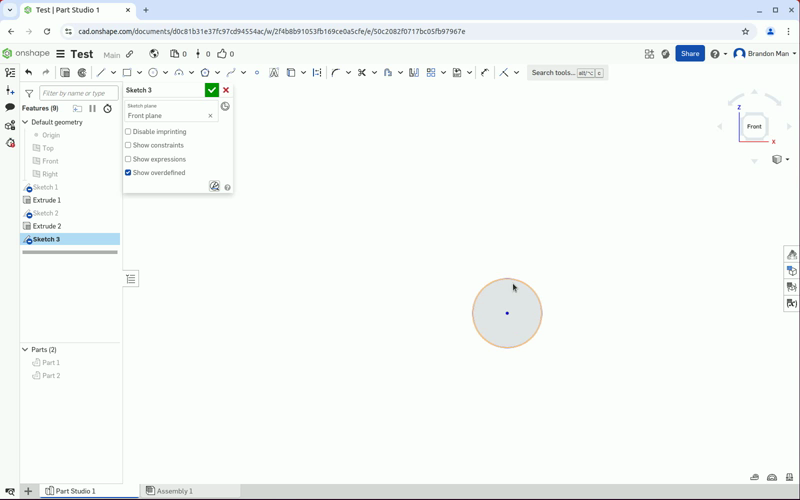
scroll(6)
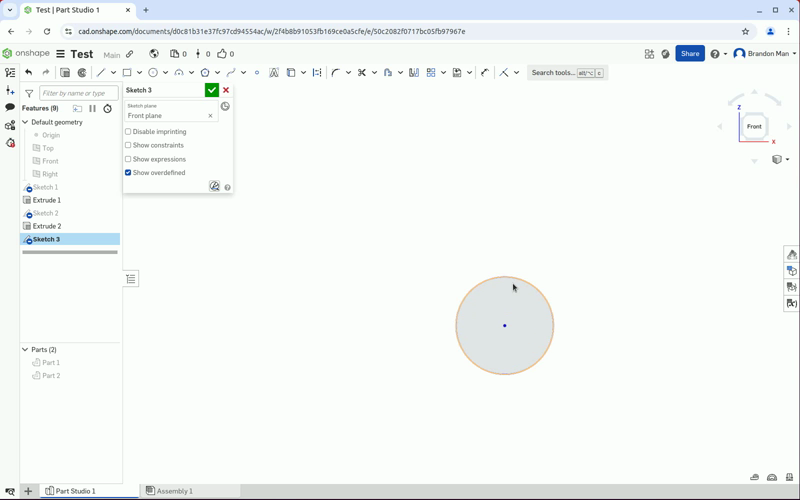
scroll(6)
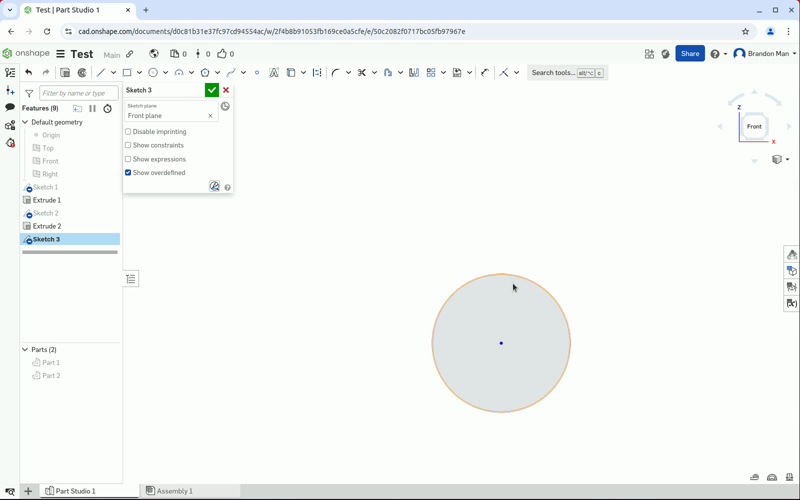
scroll(6)
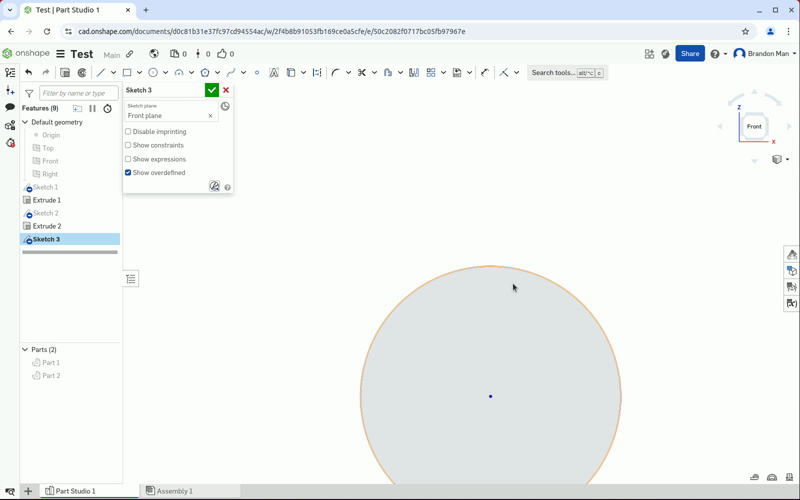
click(513, 283)
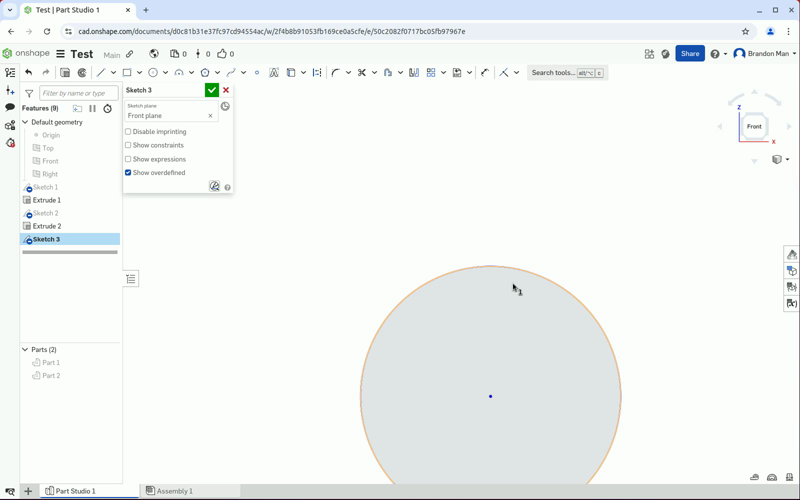
scroll(-6)
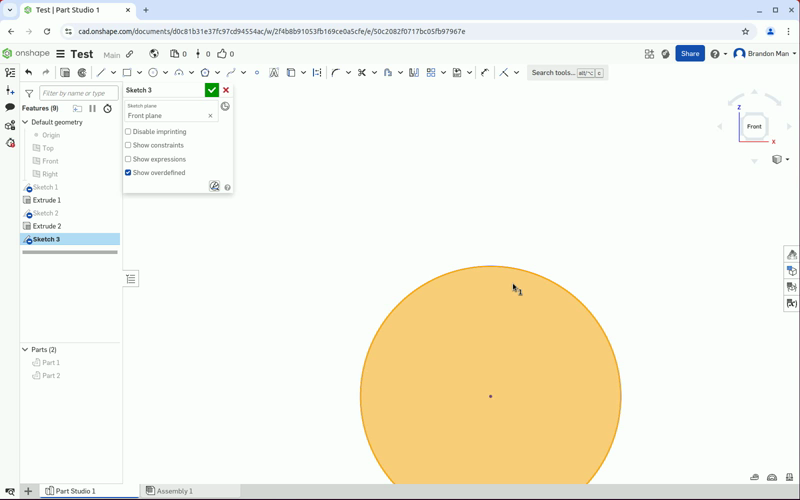
scroll(-6)
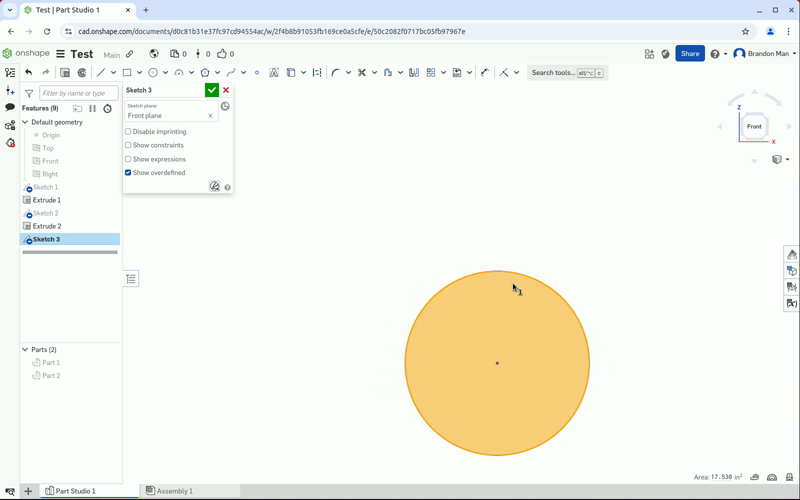
scroll(-6)
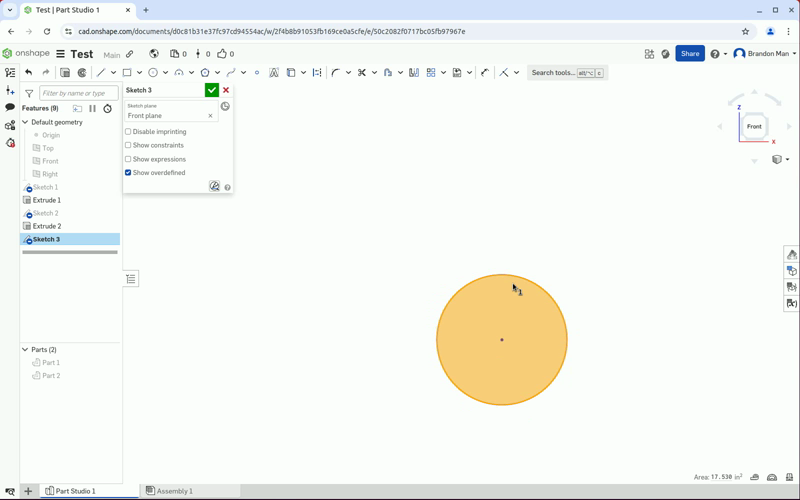
scroll(-6)
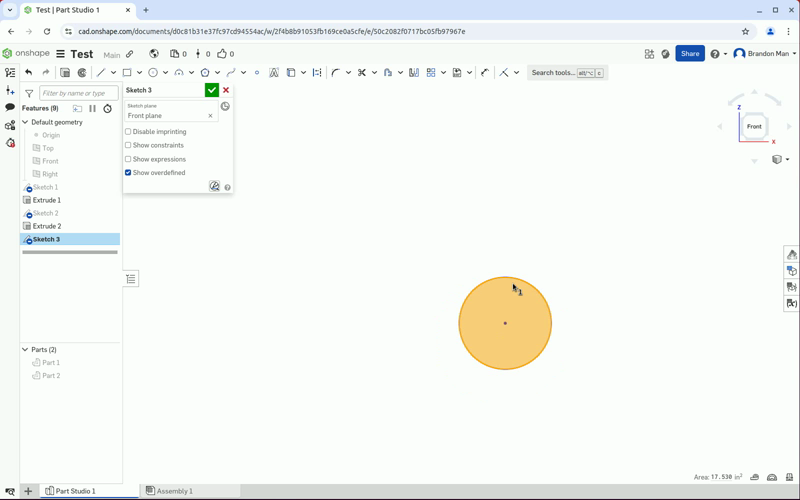
scroll(-6)
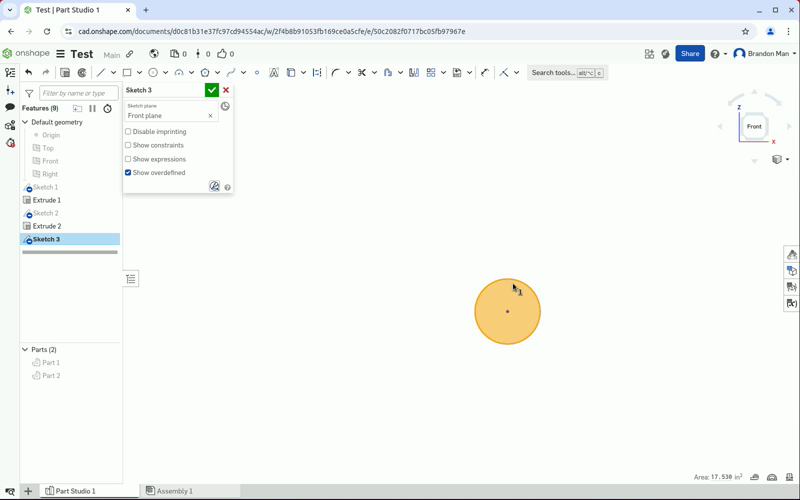
scroll(-6)
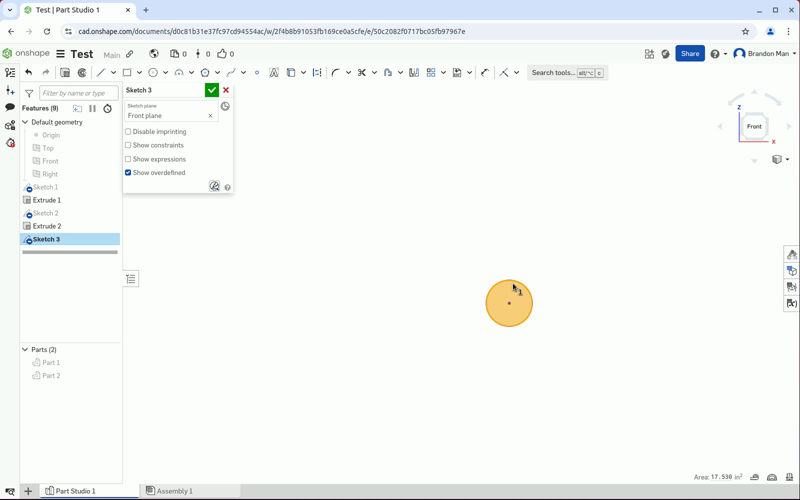
scroll(-6)
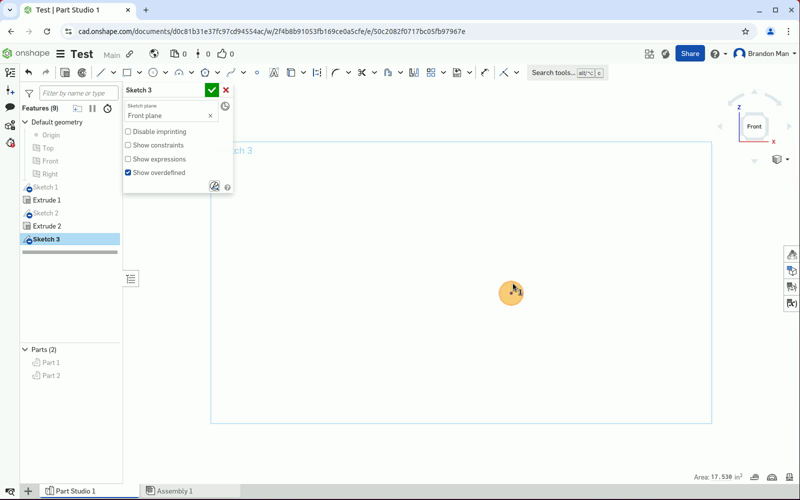
mouse_move(73, 352)
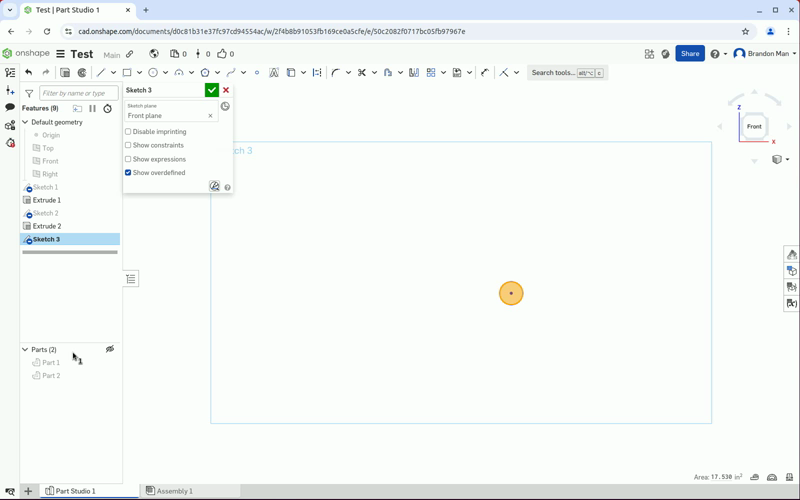
key(shift+y)
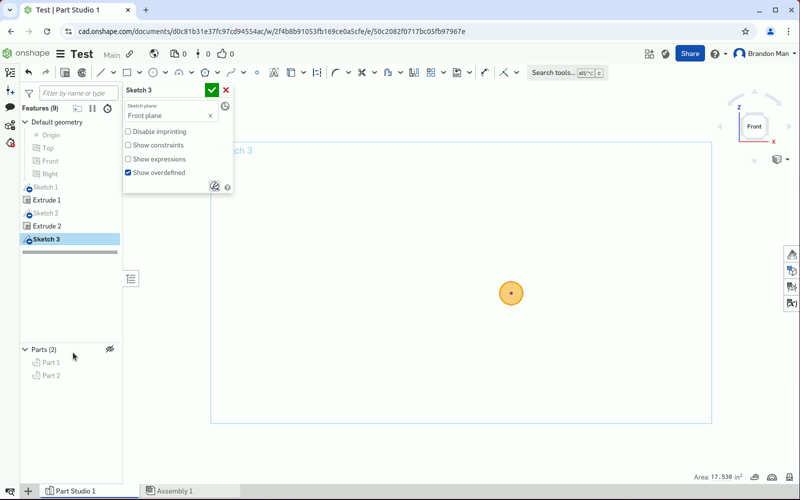
key(shift+e)
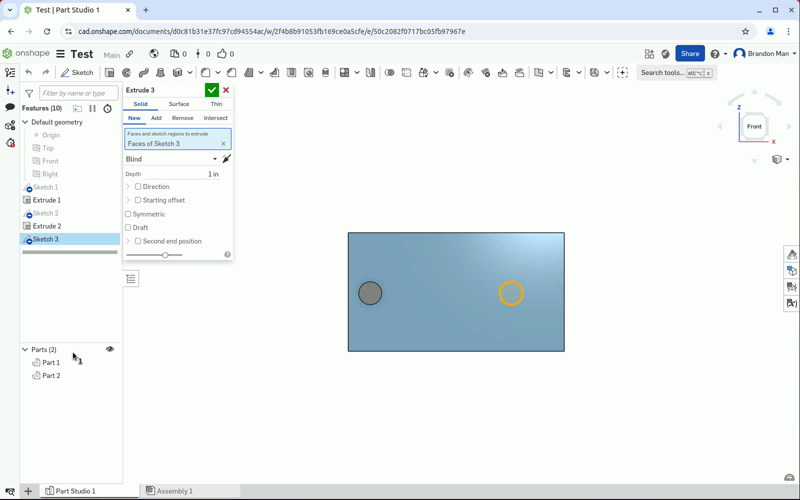
mouse_move(143, 106)
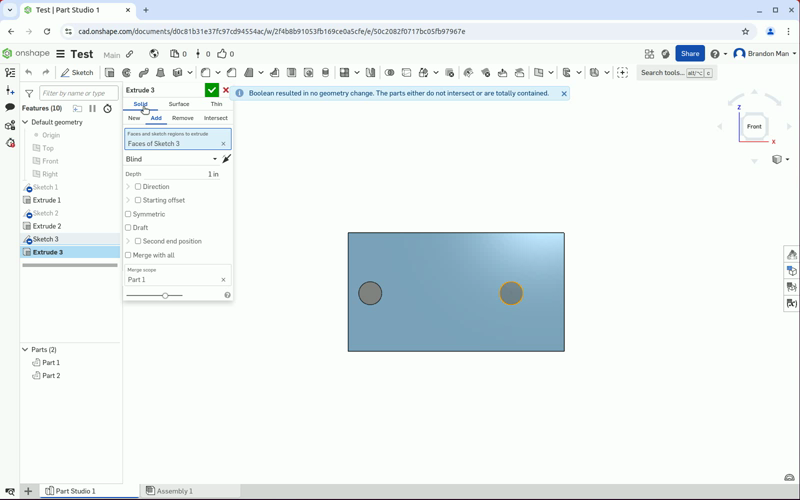
click(143, 106)
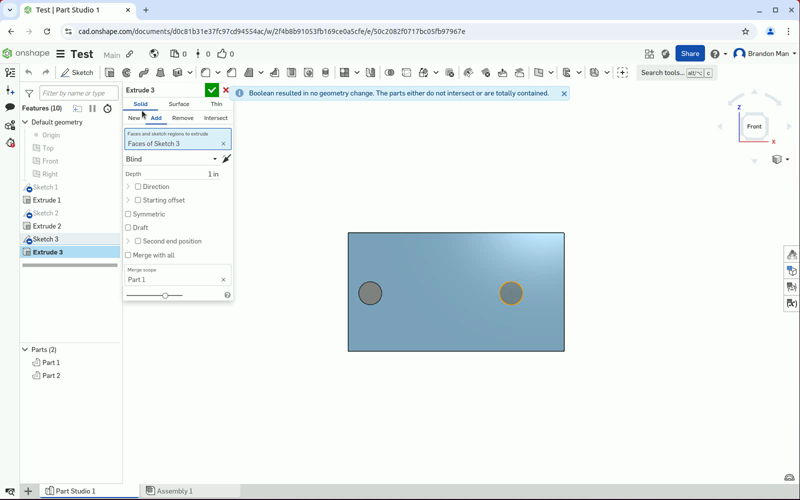
mouse_move(137, 120)
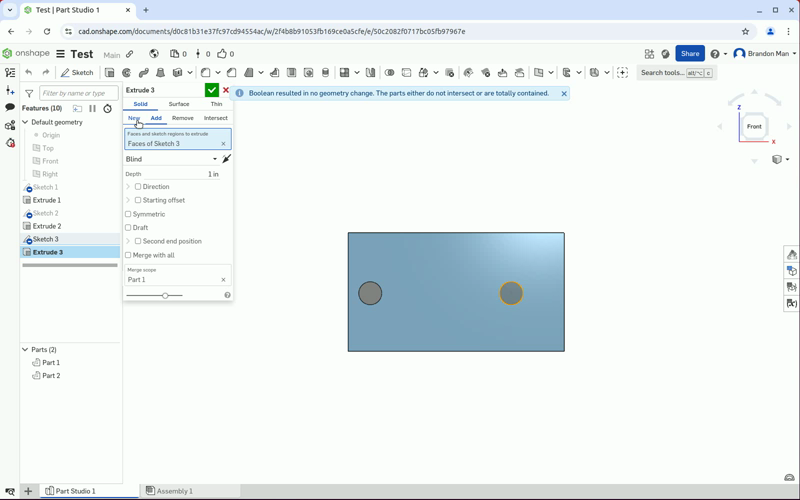
click(137, 120)
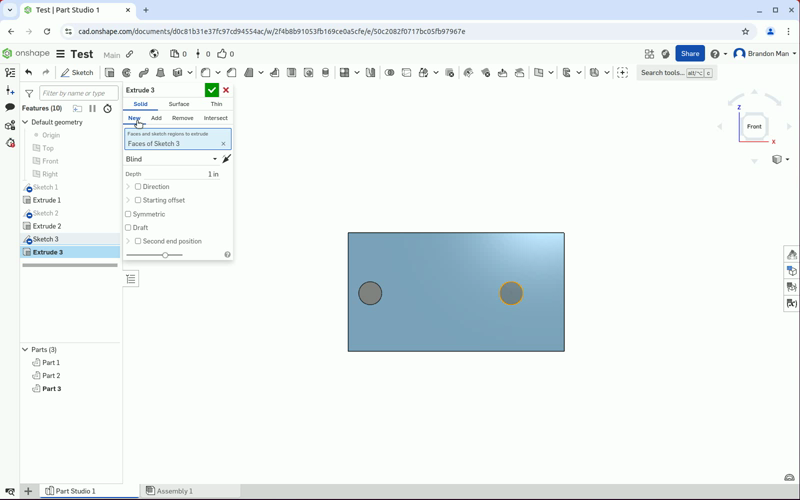
key(tab, 4)
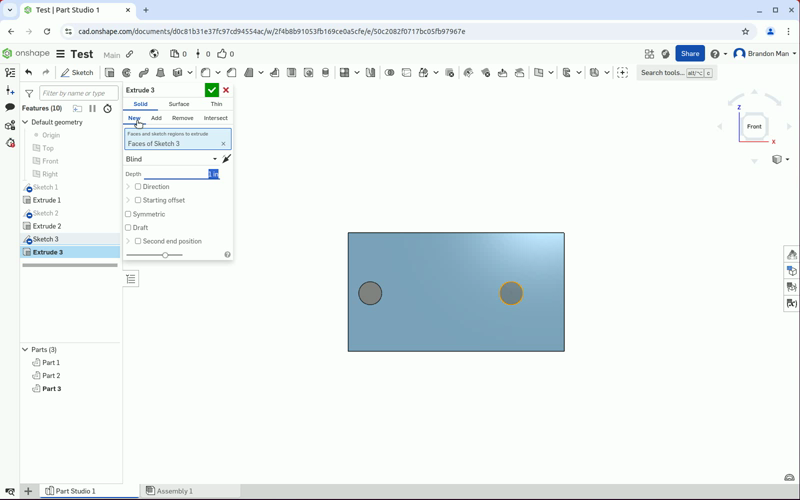
text(3.129)
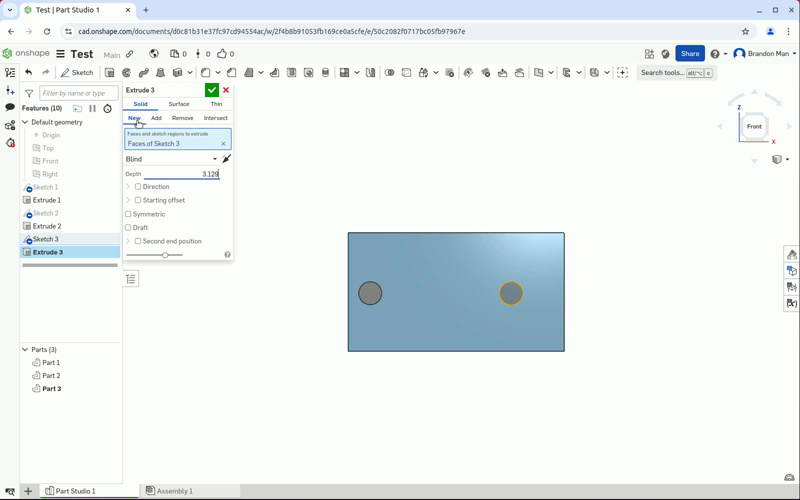
key(enter)
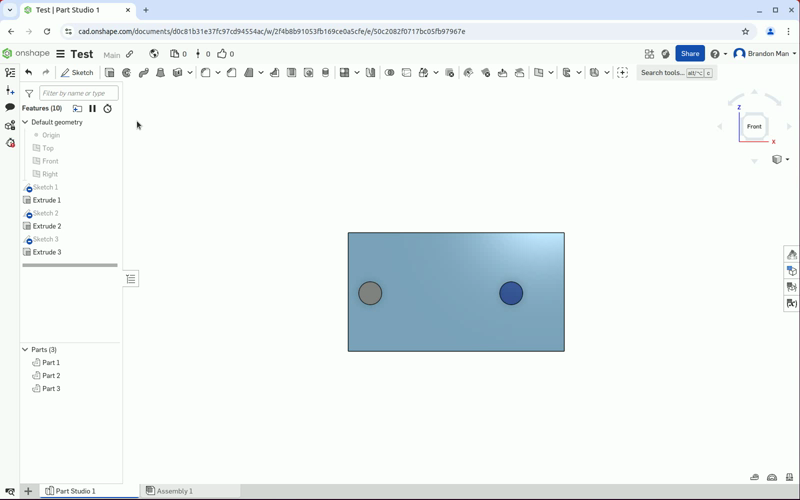
key(shift+h)
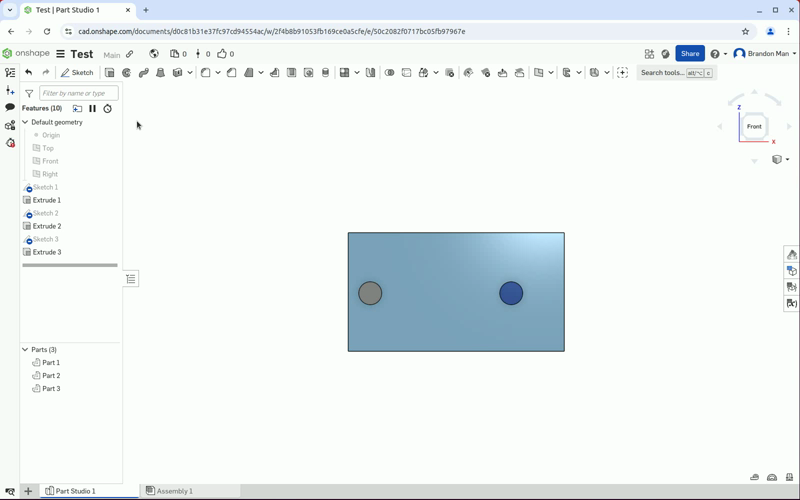
key(shift+h)
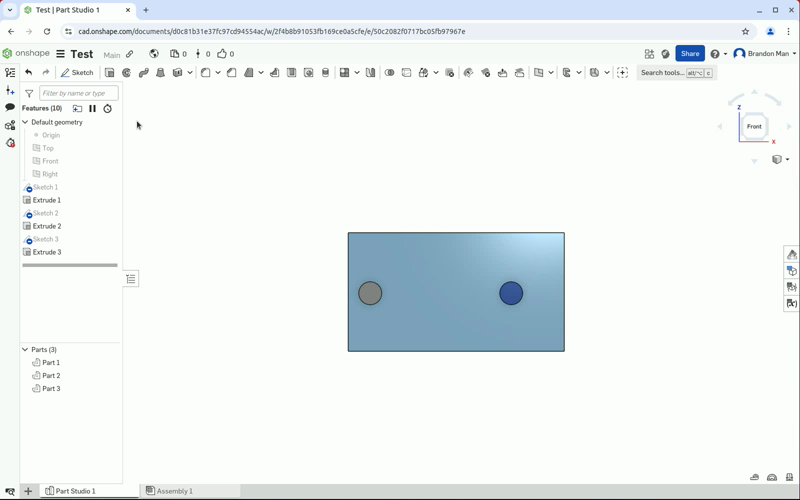
key(shift+7)
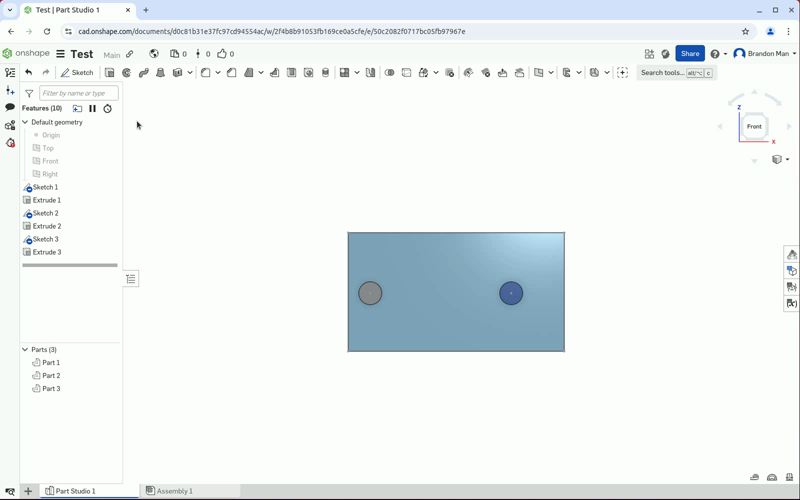
key(left, 2)
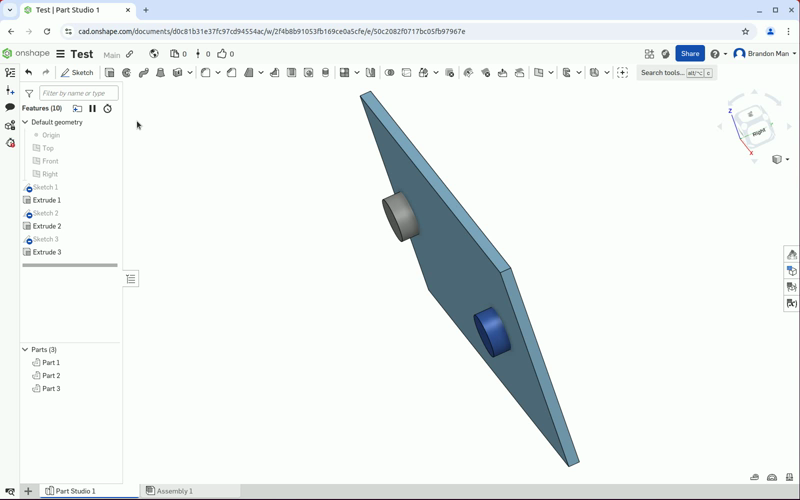
key(down, 2)
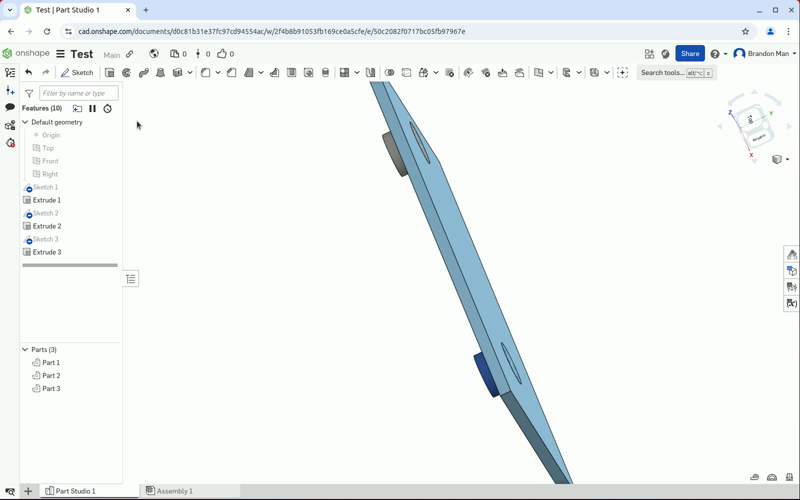
key(up, 2)
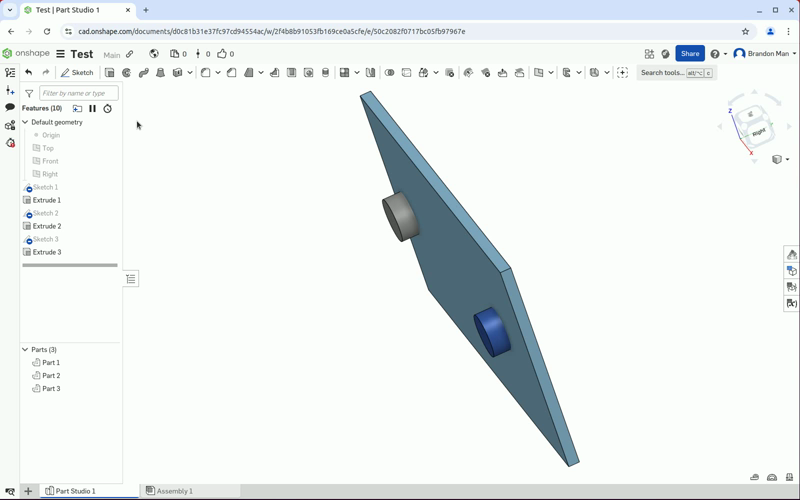
key(right, 2)
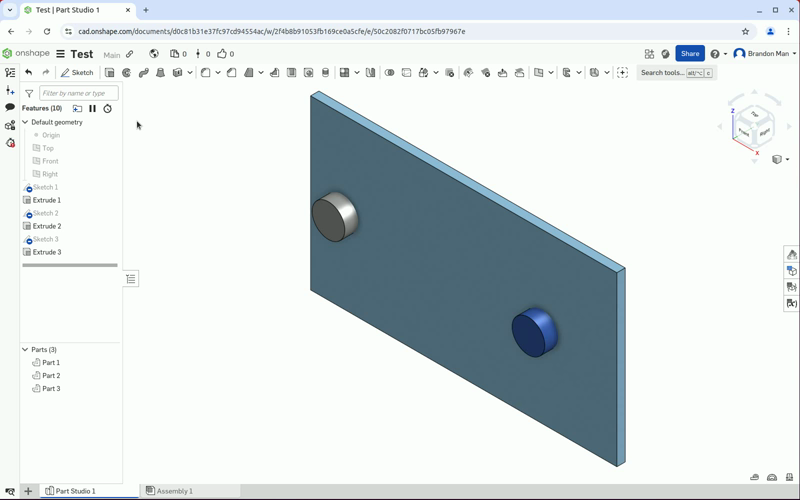
mouse_move(73, 189)
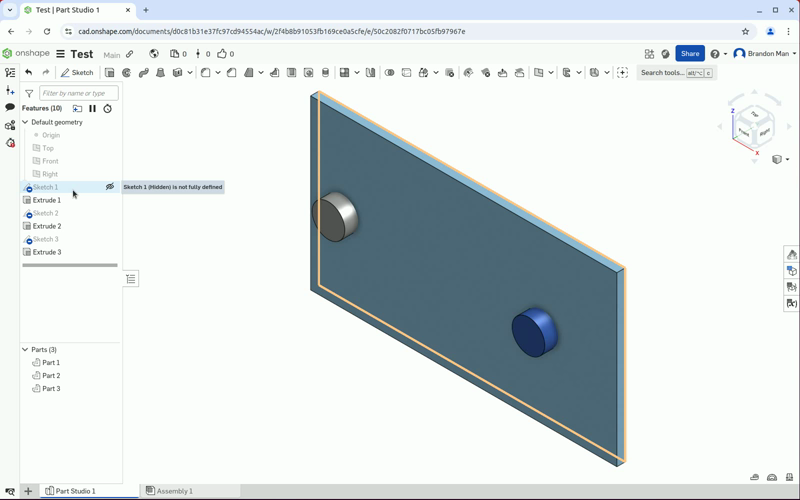
click(73, 189)